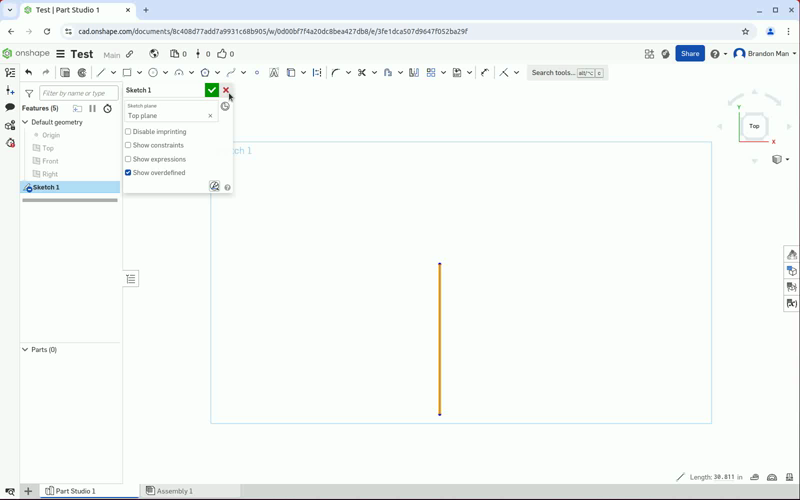
key(shift+h)
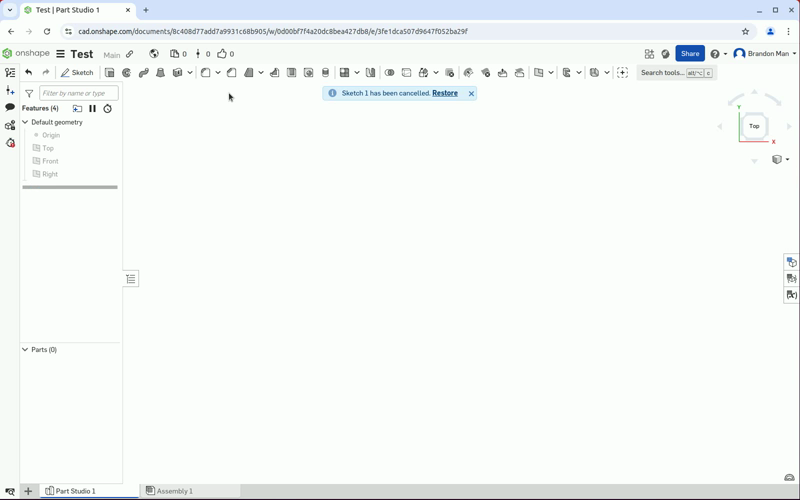
mouse_move(73, 352)
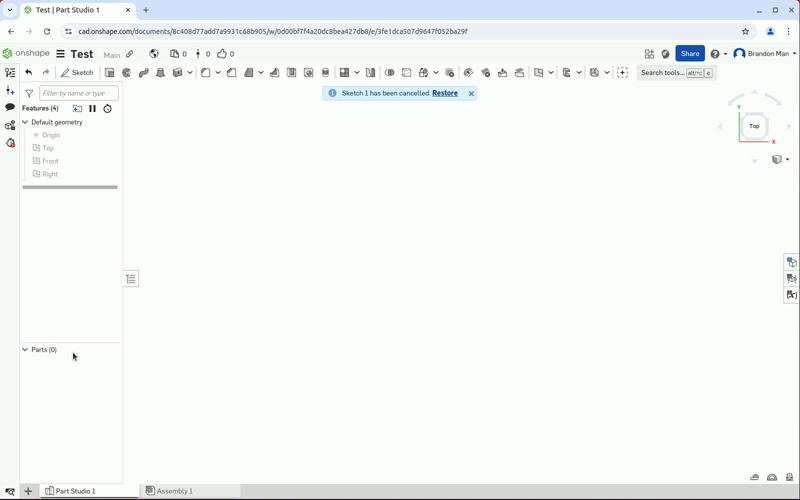
key(y)
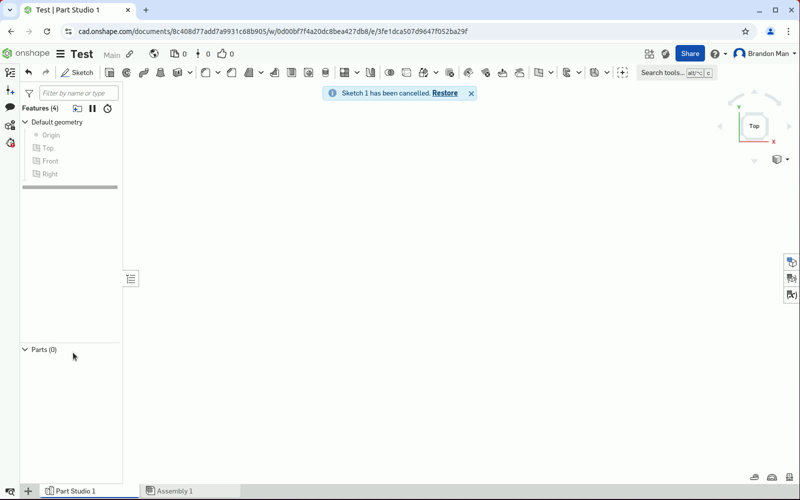
key(shift+p)
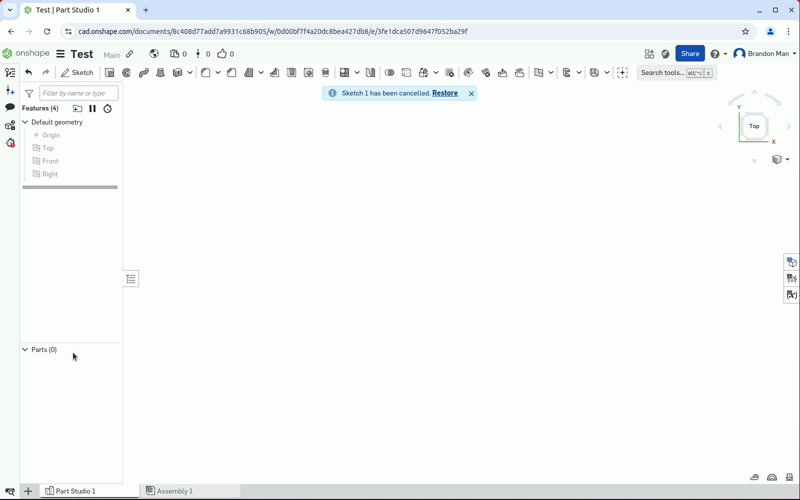
key(space)
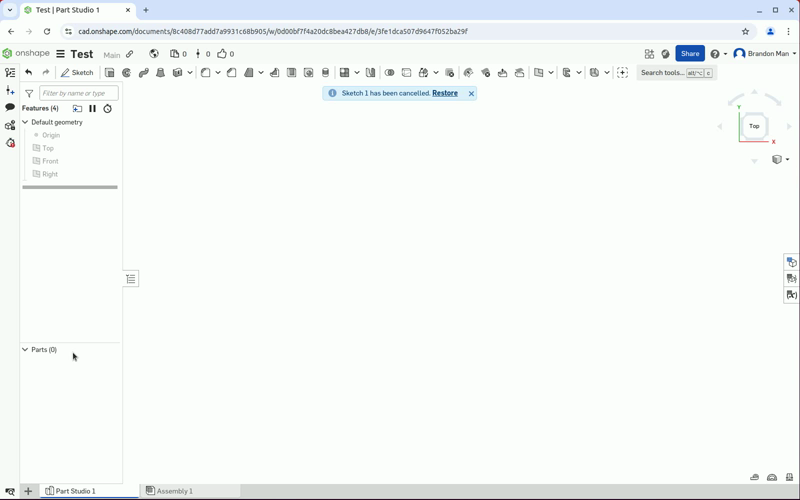
key_down(shift)
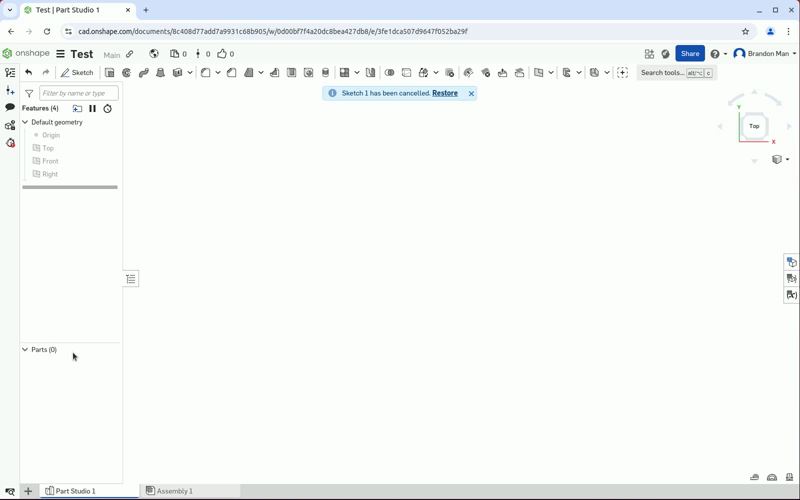
key(up)
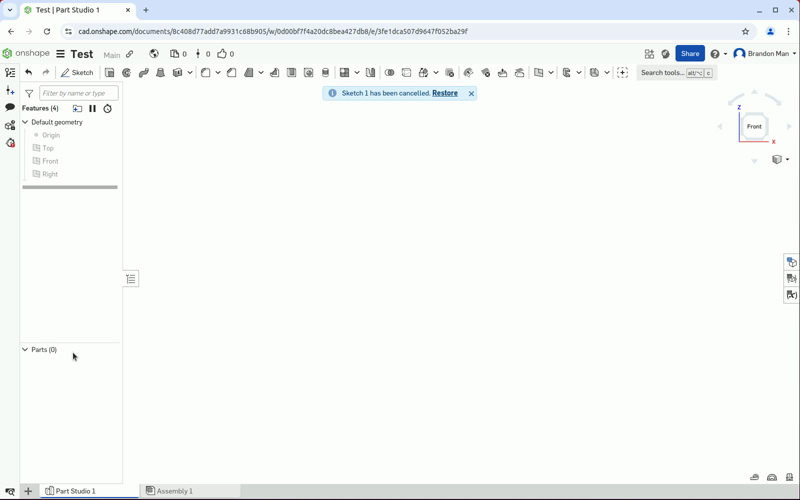
key_up(shift)
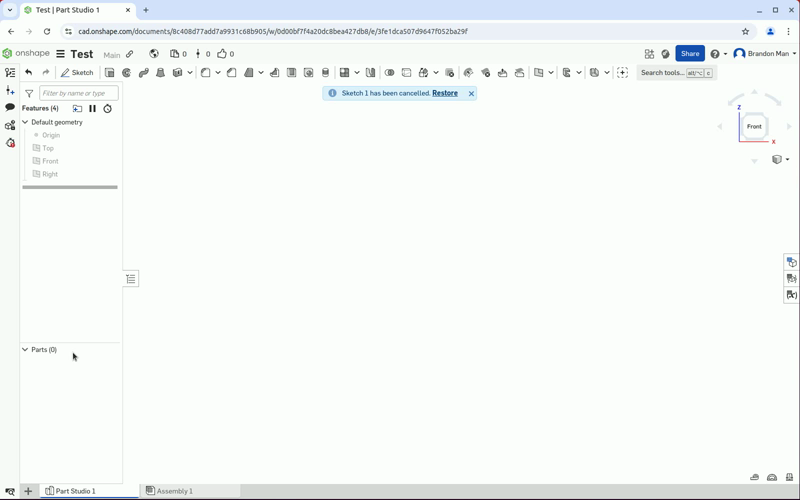
mouse_move(73, 352)
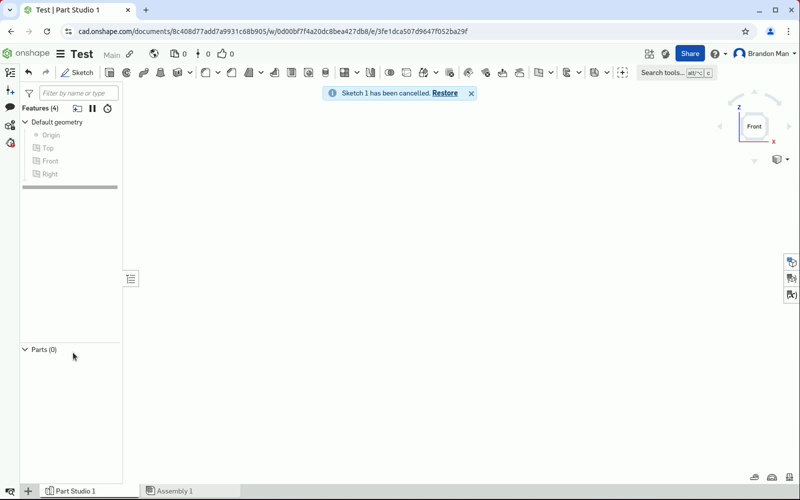
key(shift+y)
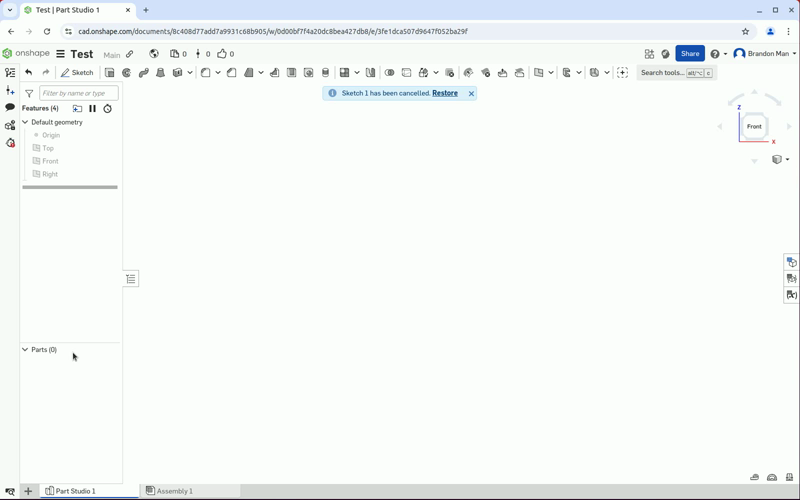
key(shift+s)
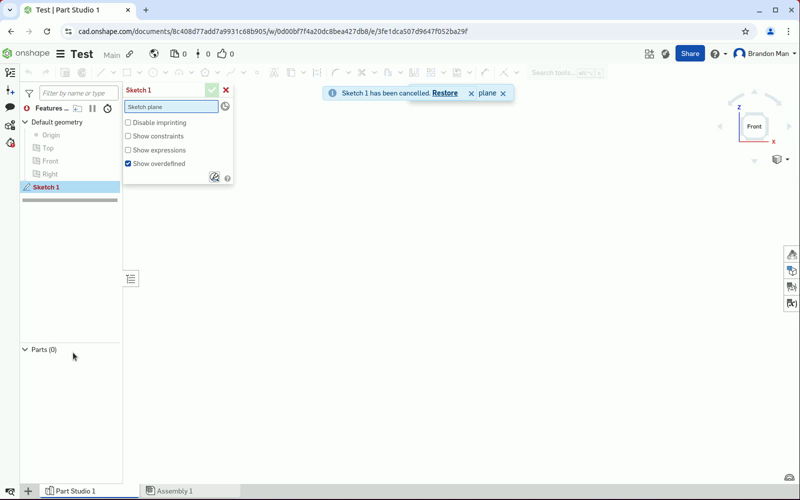
mouse_move(73, 163)
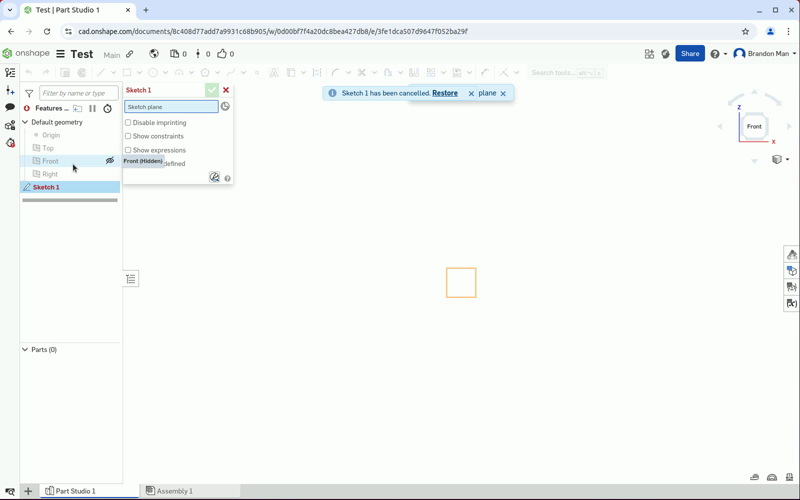
click(73, 163)
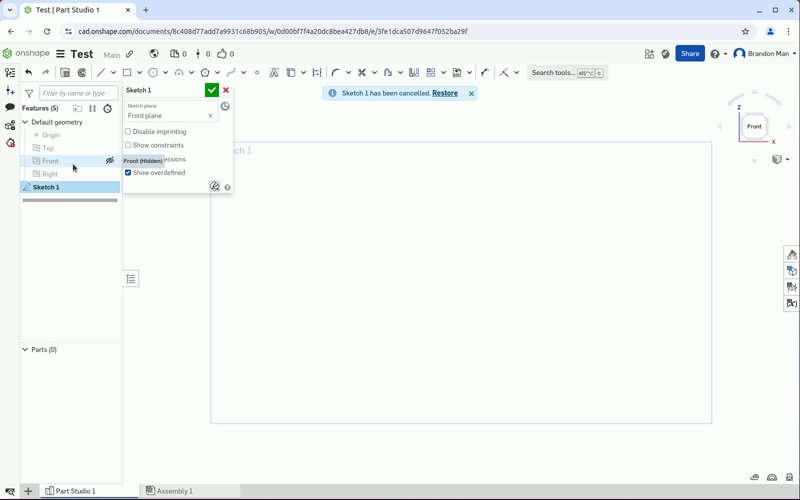
mouse_move(73, 352)
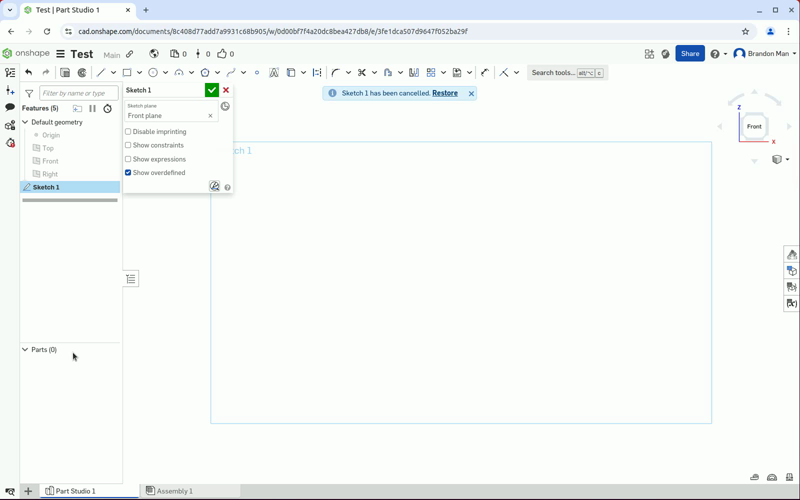
key(y)
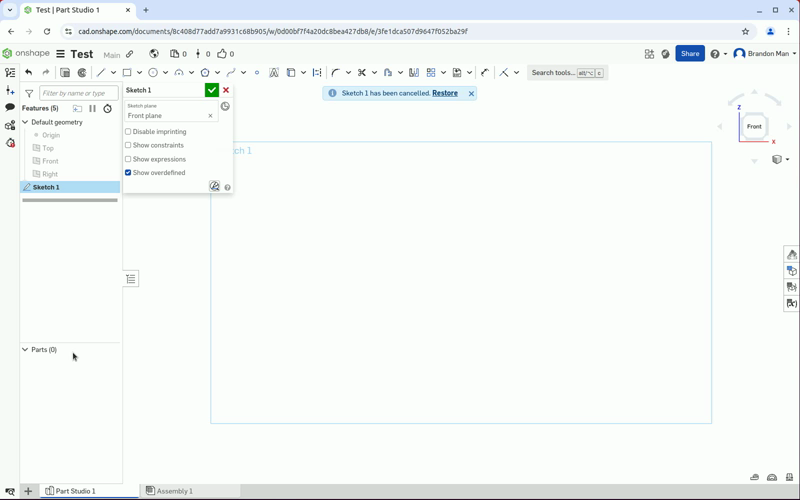
key(l)
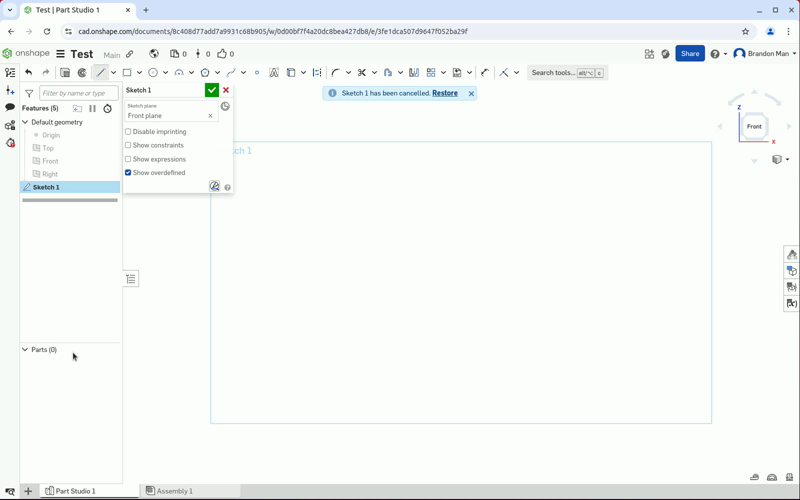
key_down(shift)
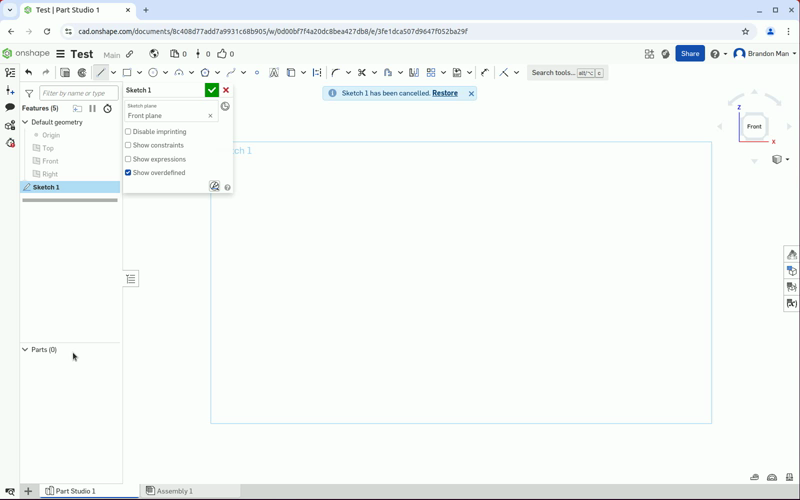
mouse_move(348, 395)
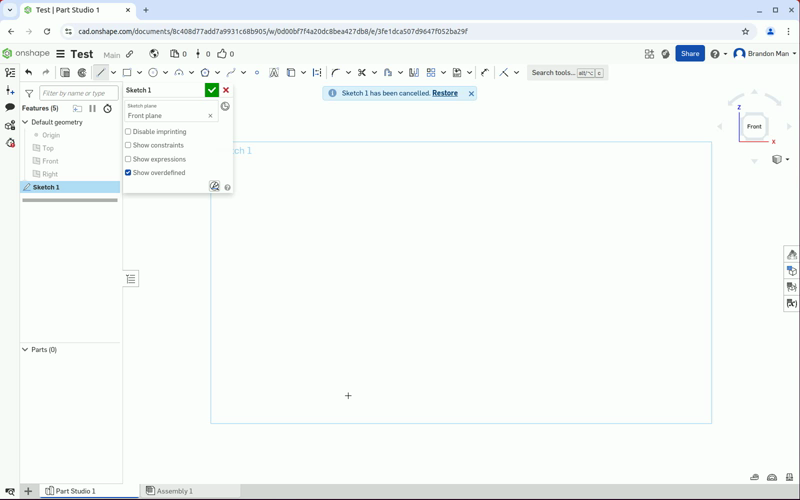
click(348, 395)
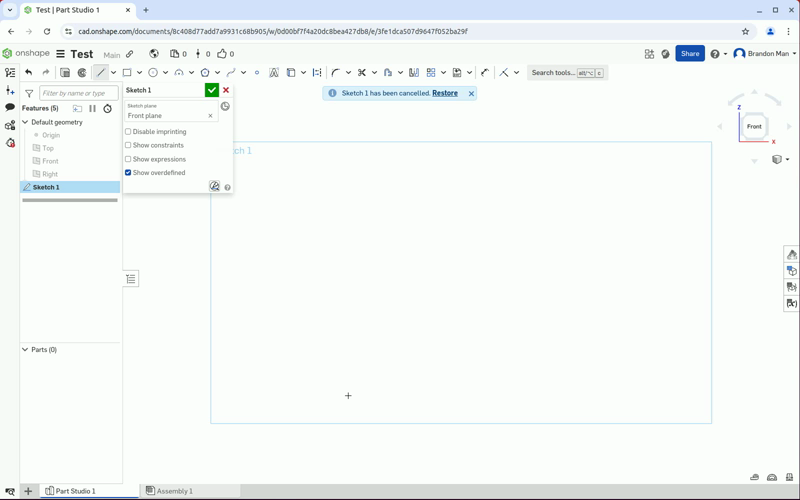
key_up(shift)
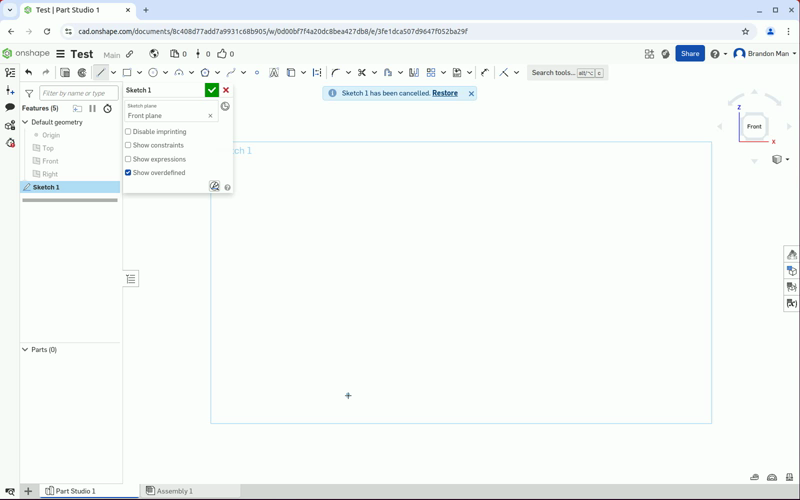
key_down(shift)
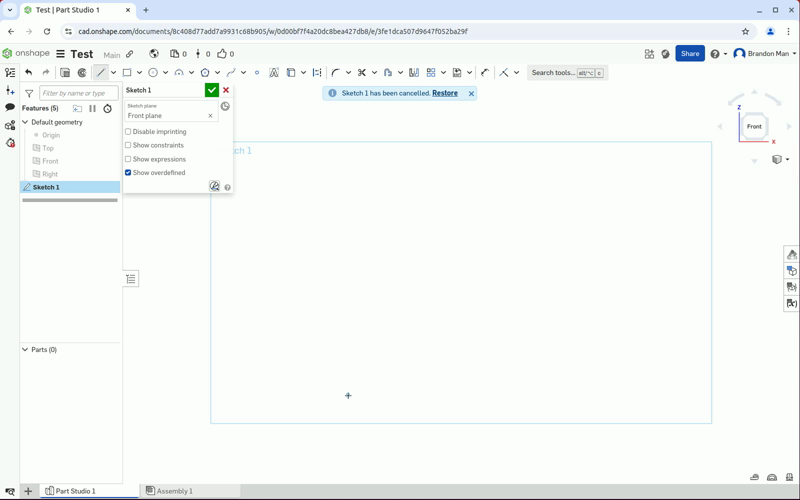
mouse_move(572, 395)
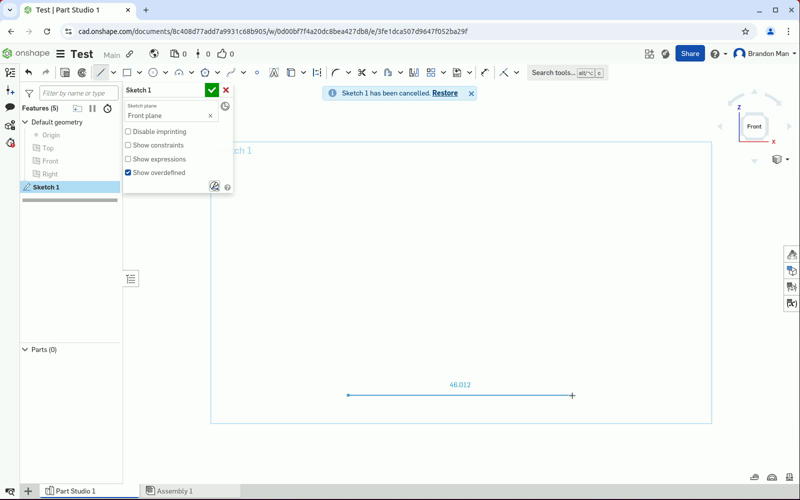
click(572, 395)
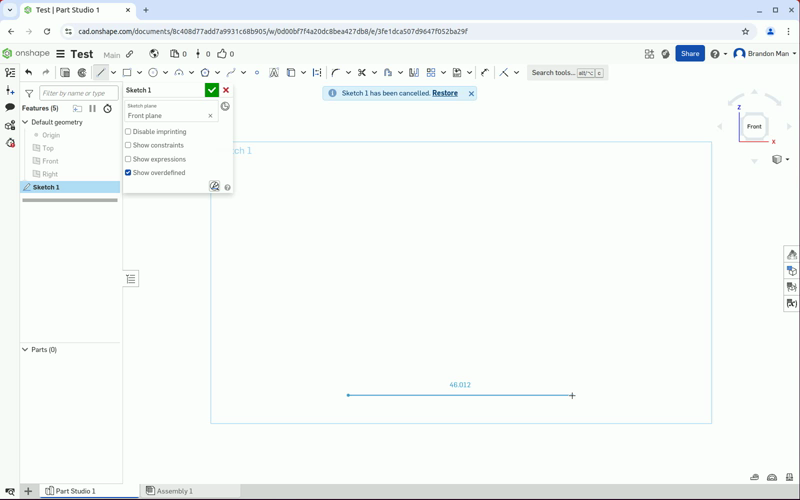
key_up(shift)
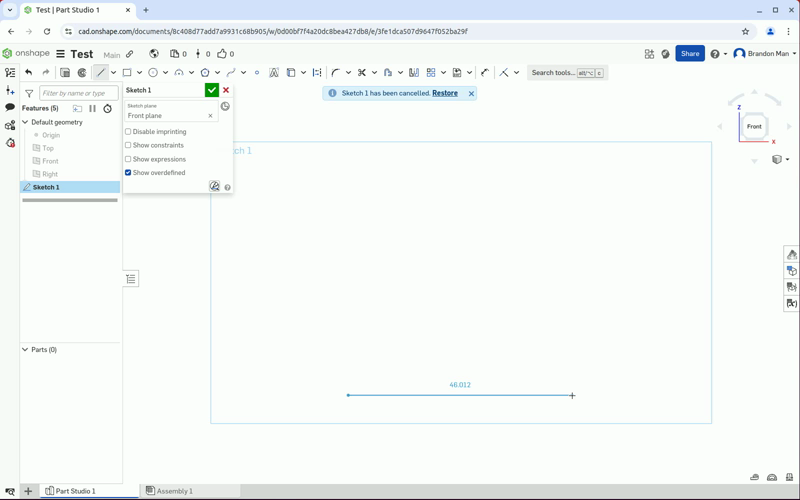
key_down(shift)
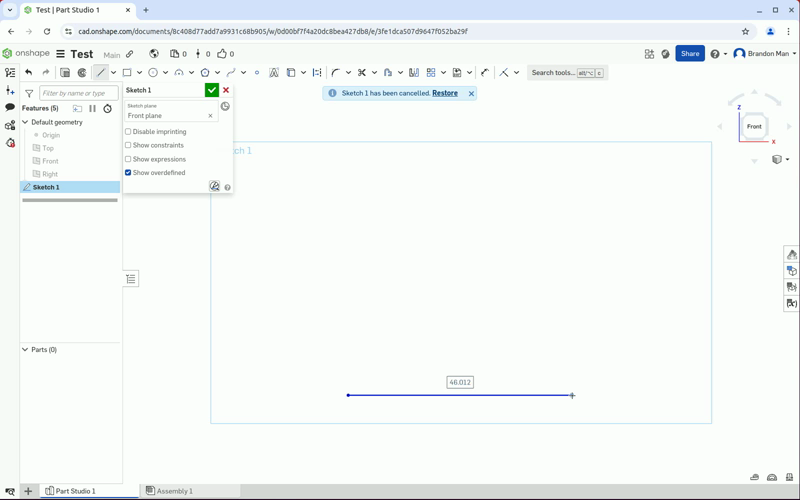
mouse_move(461, 282)
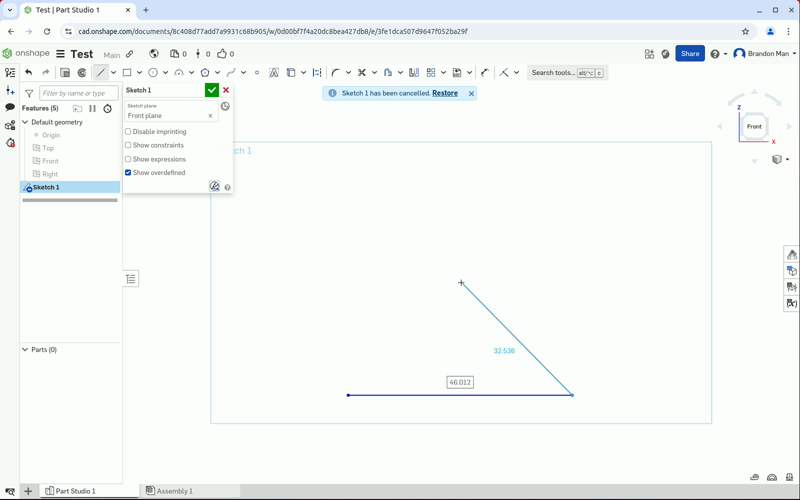
click(461, 282)
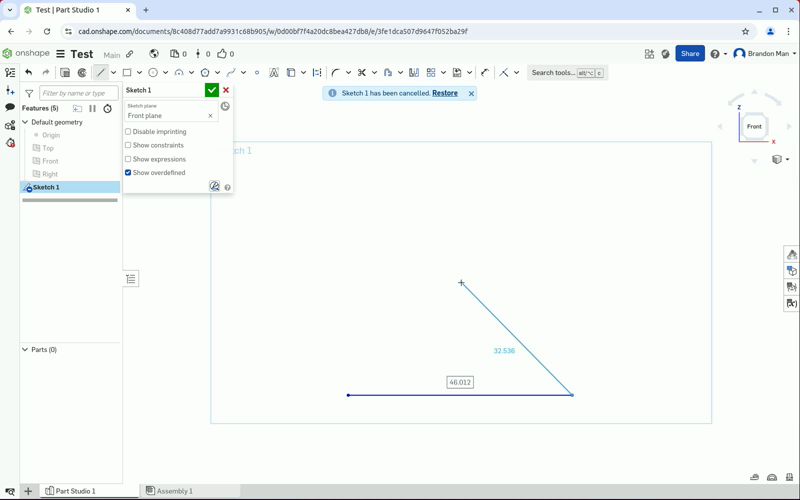
key_up(shift)
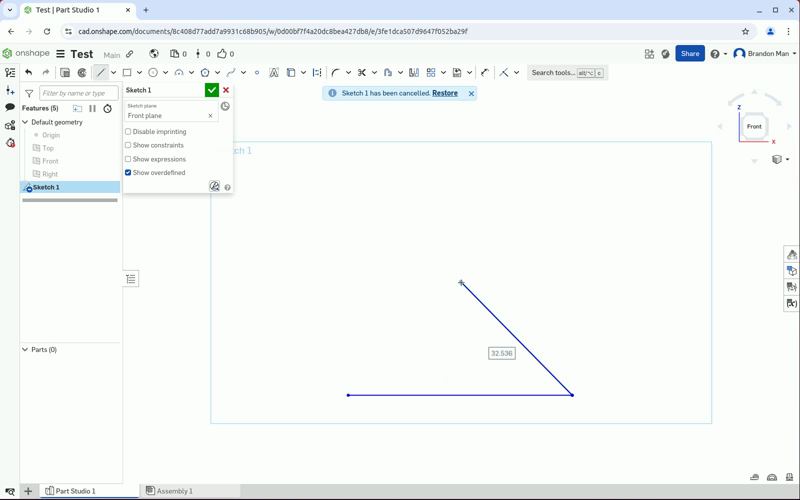
key_down(shift)
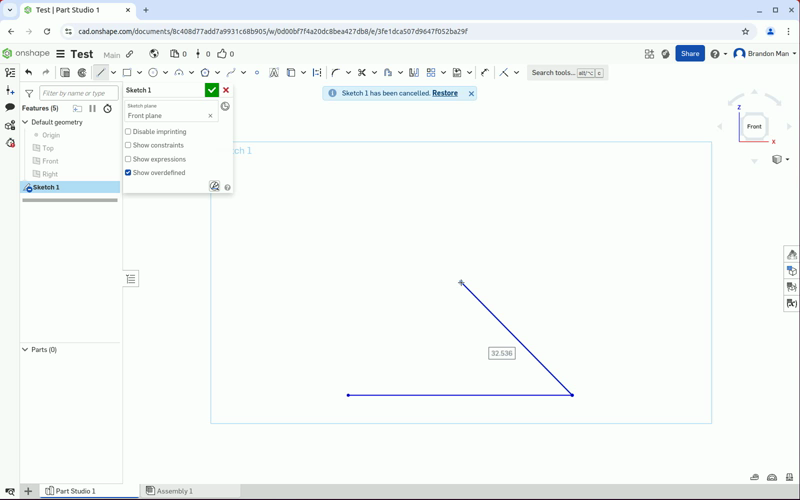
mouse_move(348, 171)
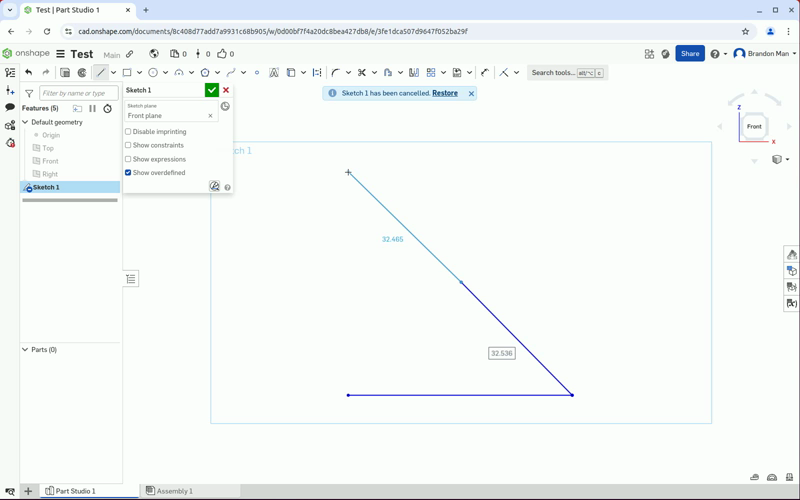
click(348, 171)
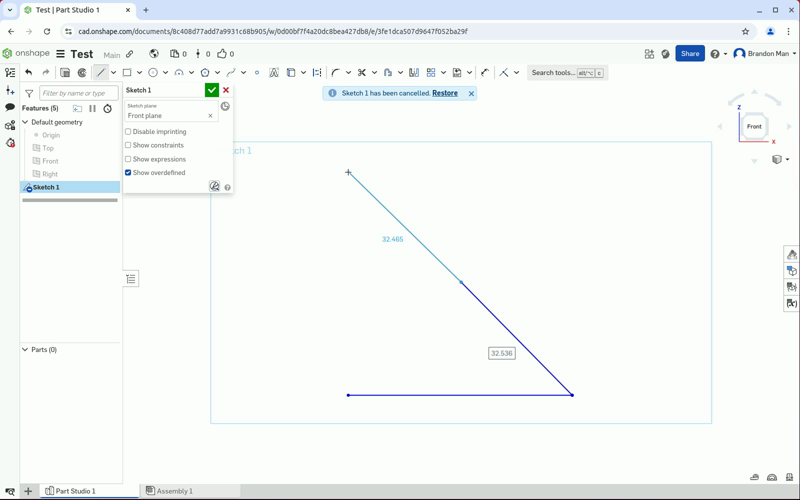
key_up(shift)
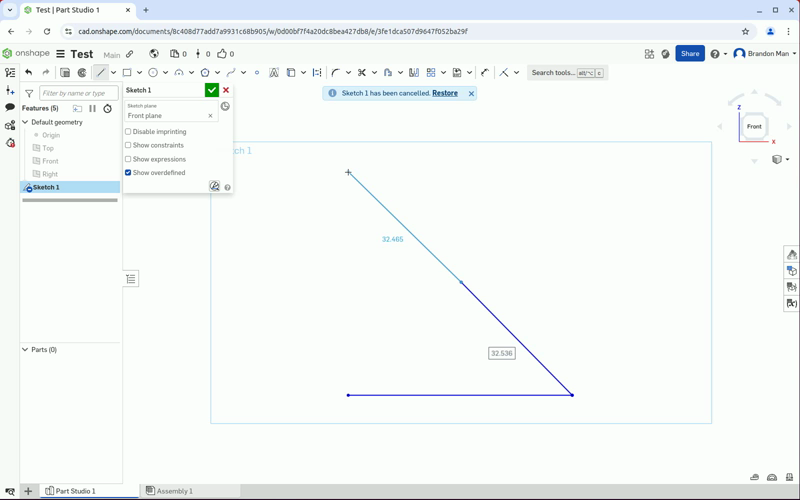
key_down(shift)
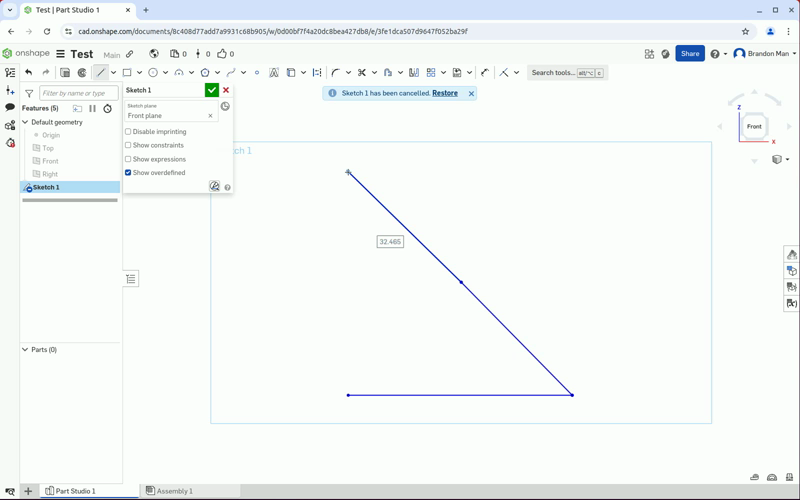
mouse_move(348, 395)
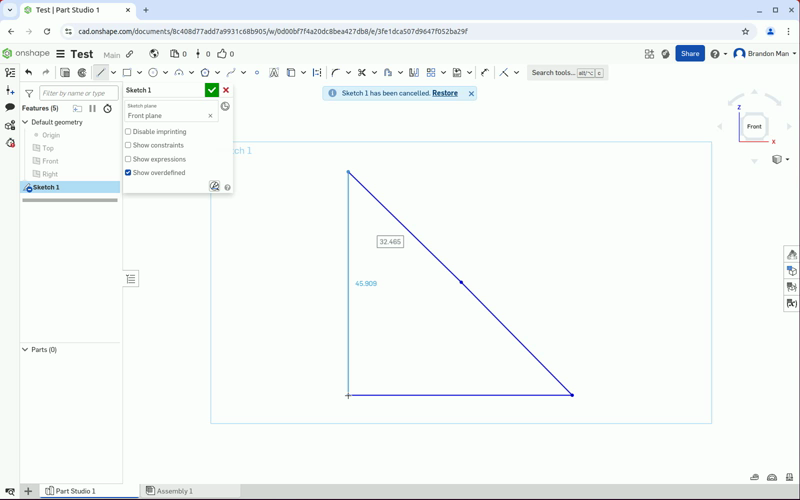
key_up(shift)
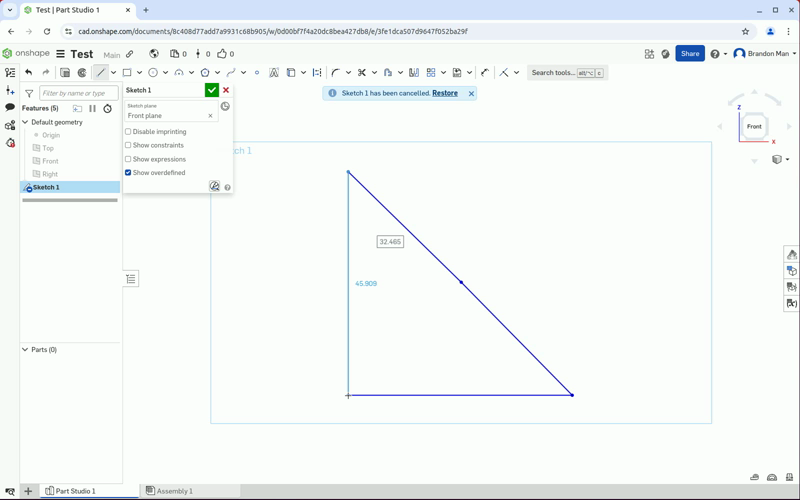
click(348, 395)
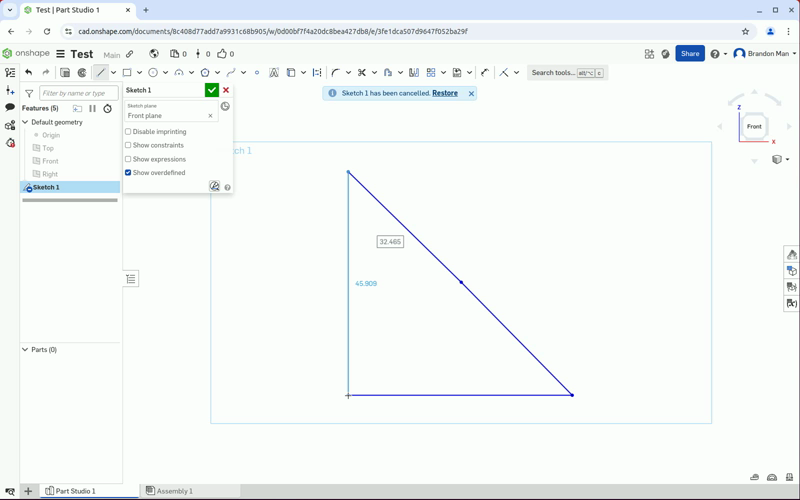
key(esc)
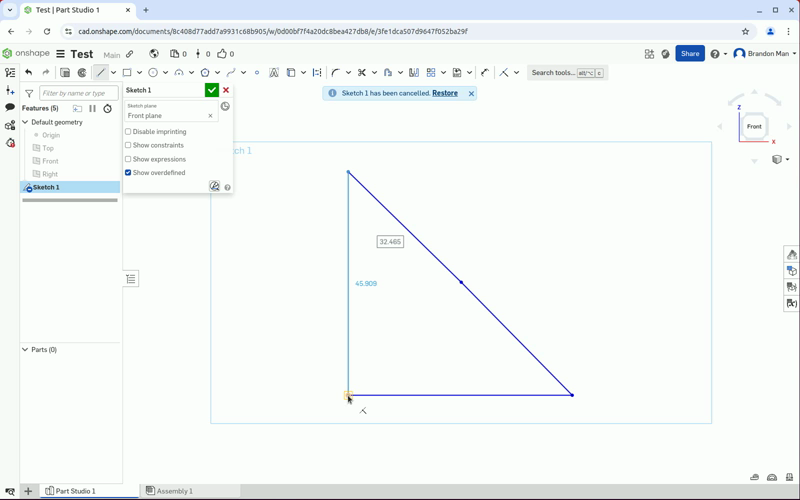
mouse_move(390, 373)
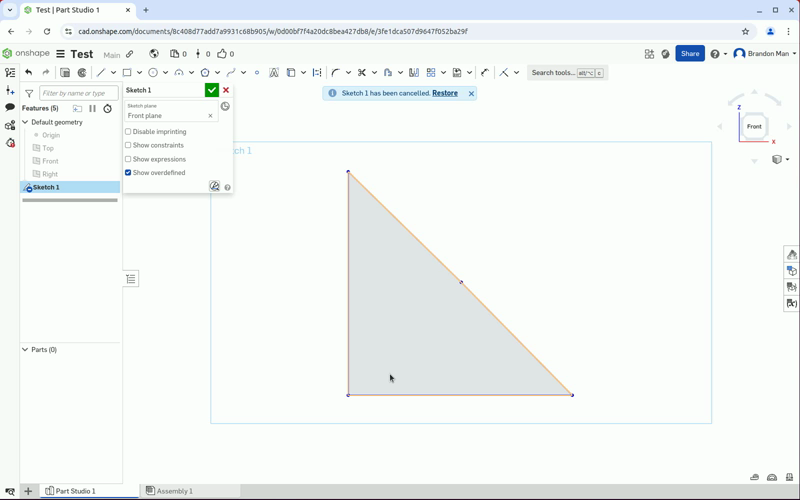
click(390, 373)
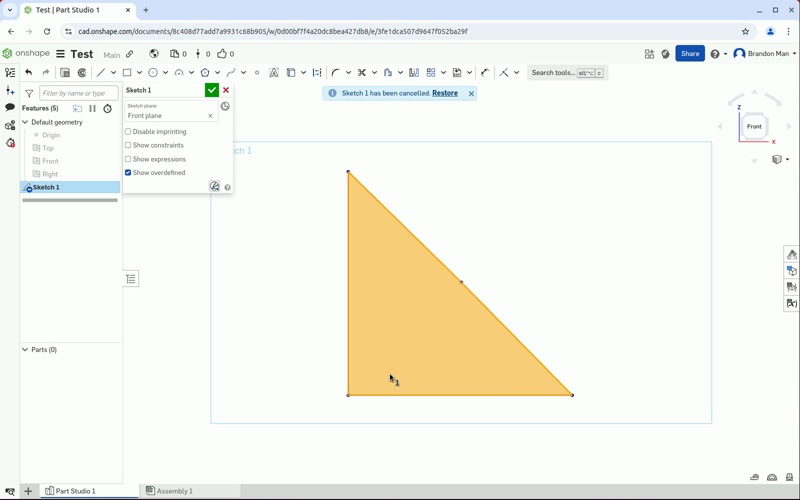
mouse_move(73, 352)
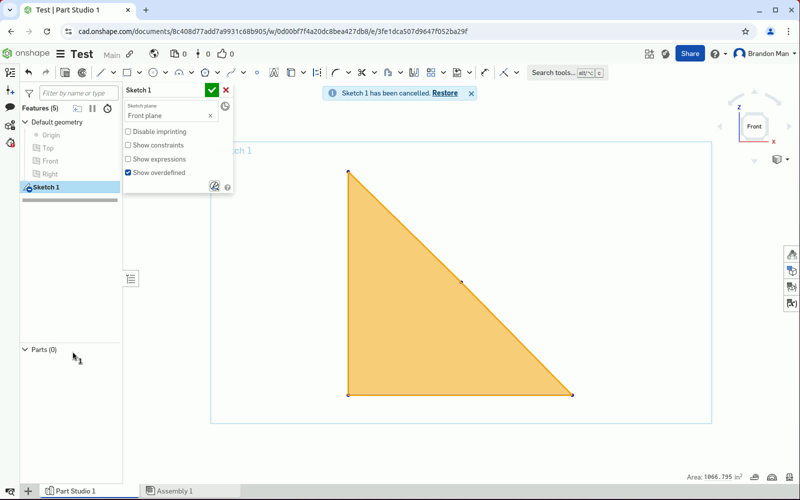
key(shift+y)
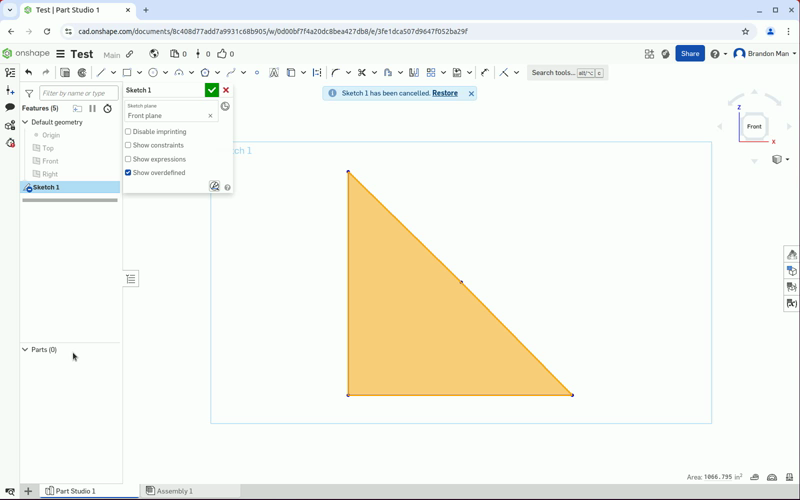
key(shift+e)
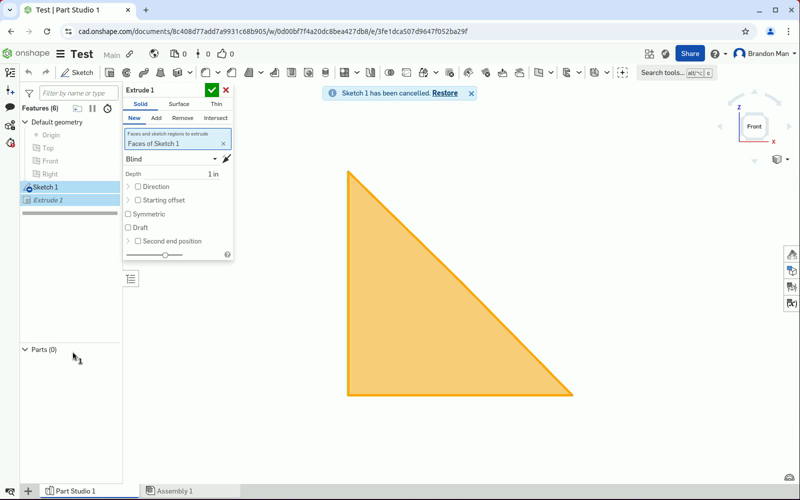
mouse_move(143, 106)
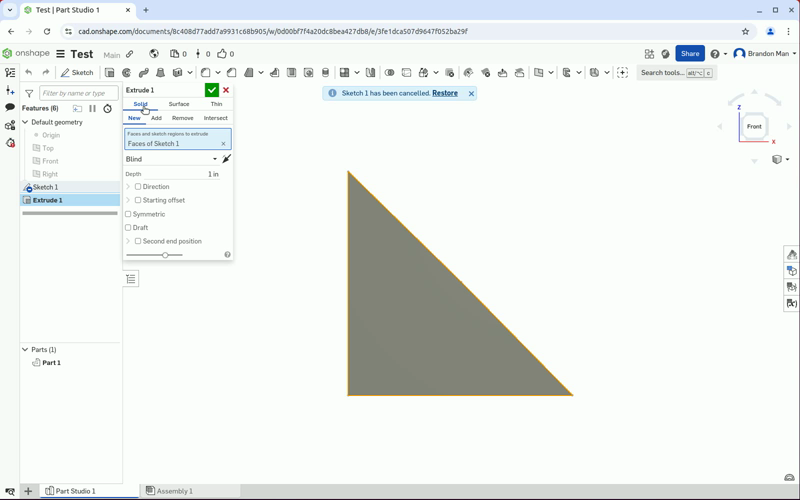
click(143, 106)
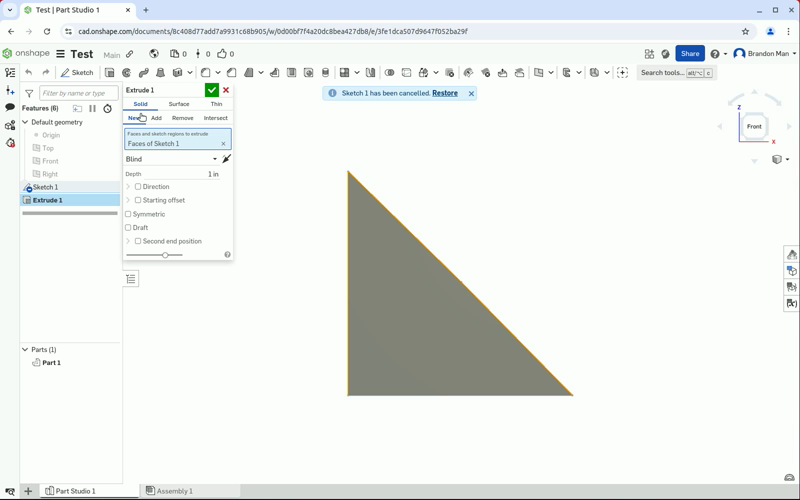
mouse_move(137, 120)
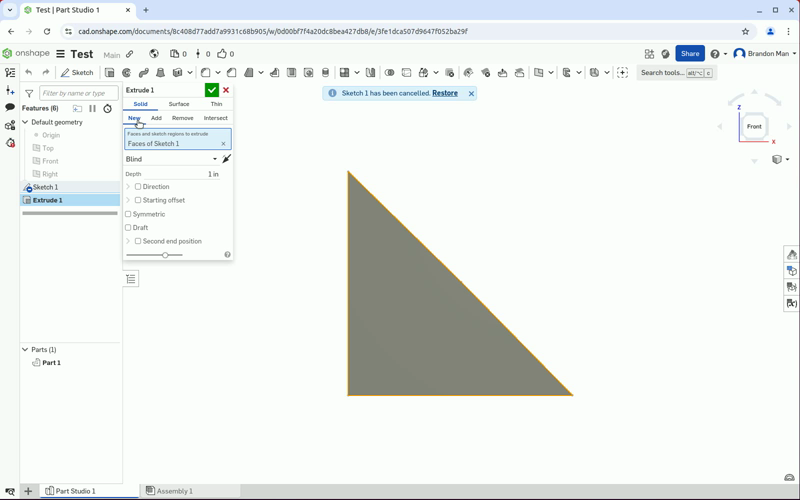
click(137, 120)
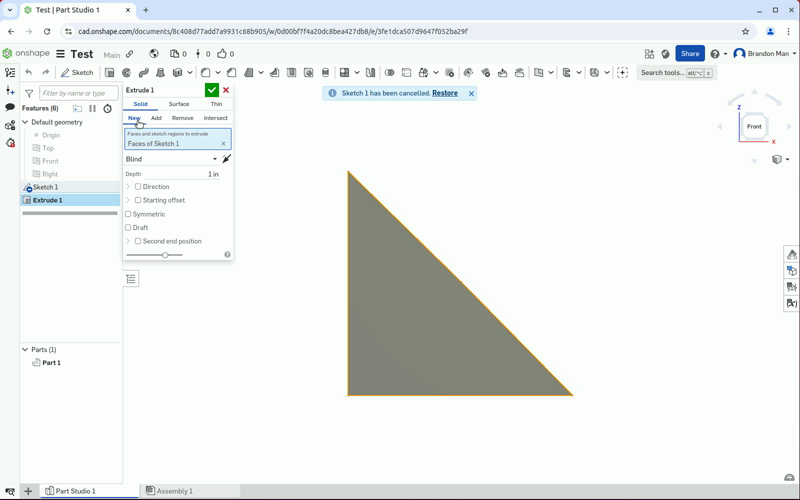
key(tab, 4)
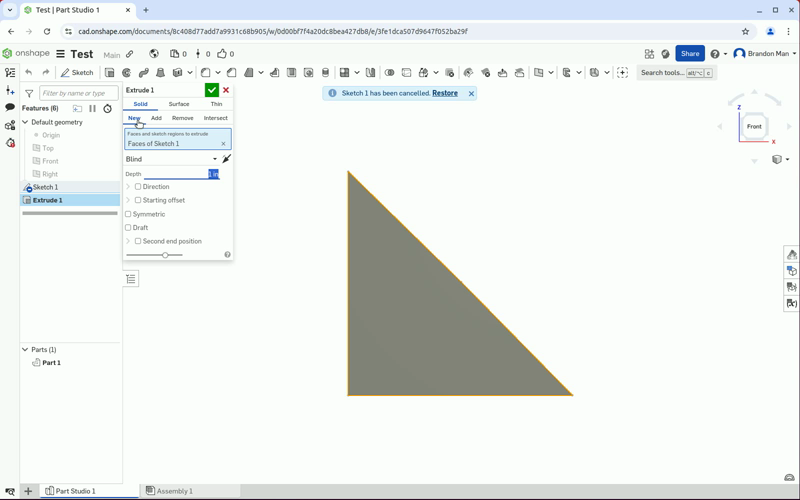
text(-23.108)
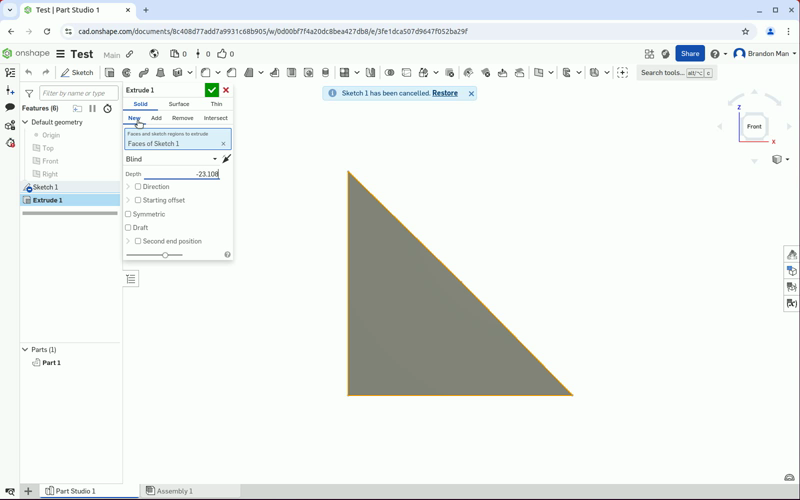
key(enter)
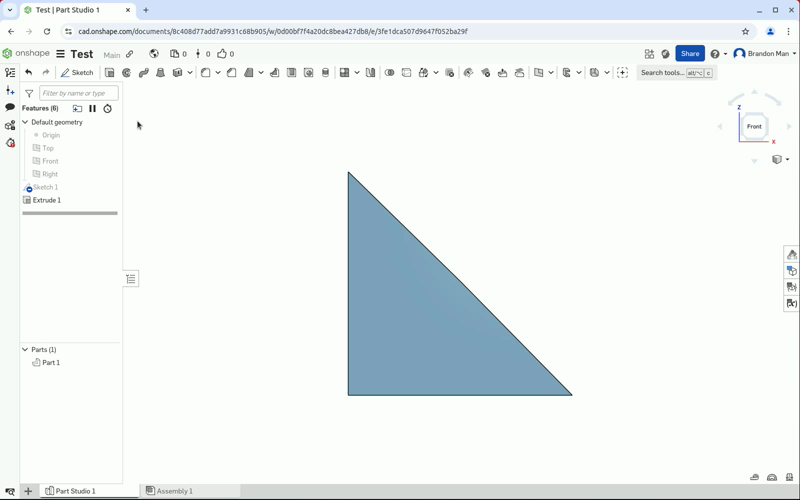
key(shift+h)
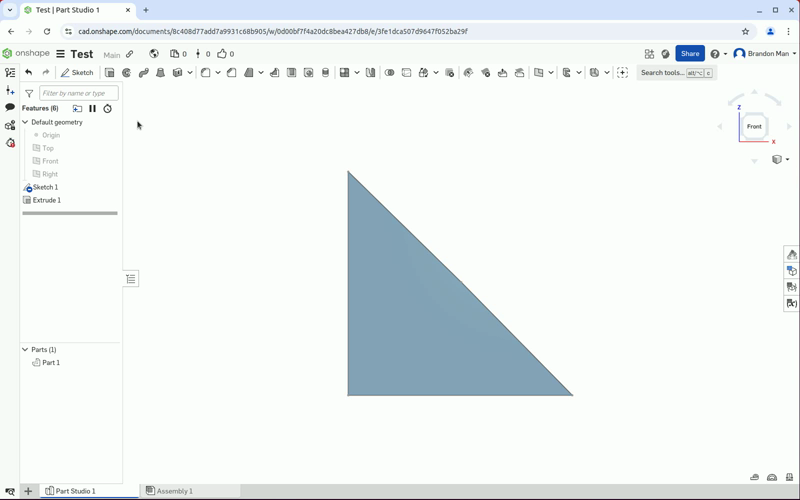
key(shift+h)
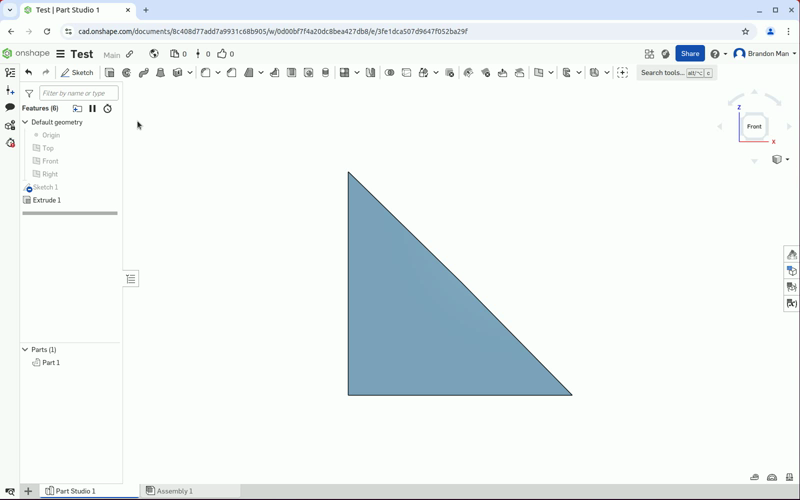
mouse_move(73, 189)
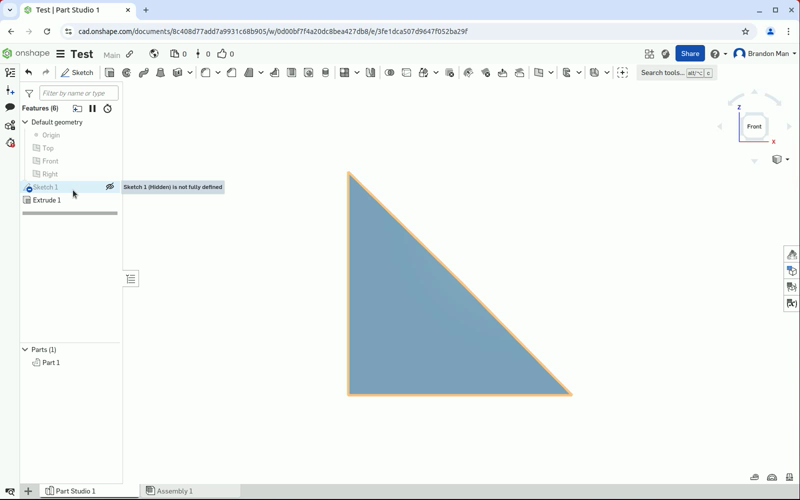
click(73, 189)
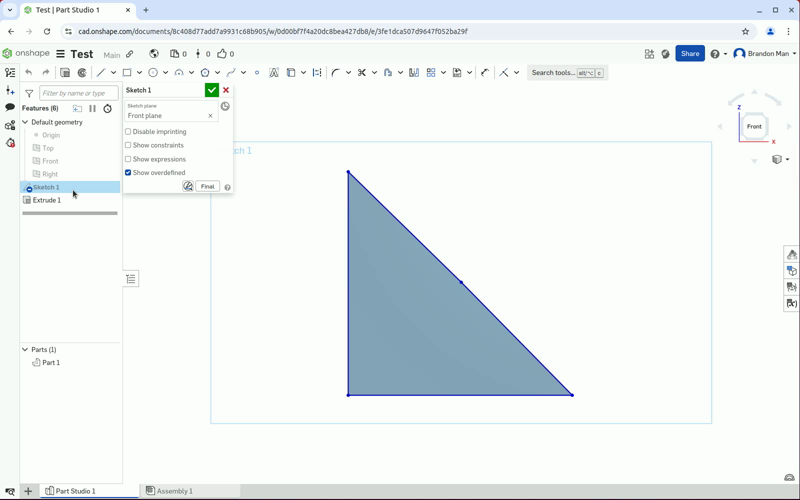
mouse_move(229, 92)
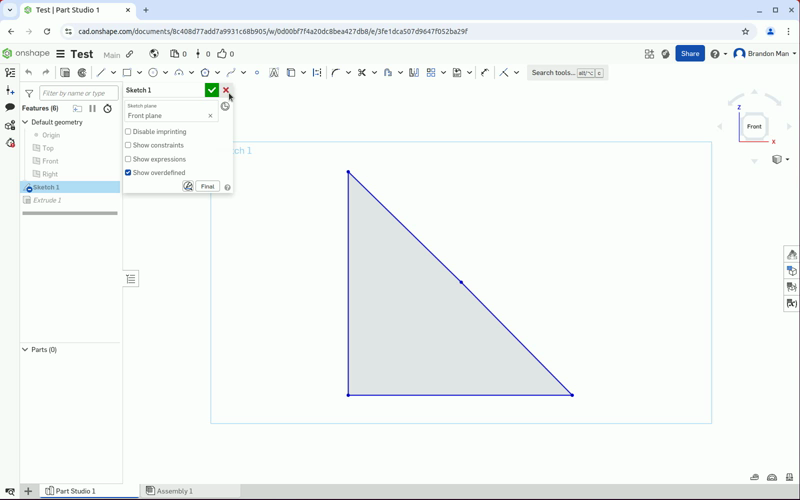
click(229, 92)
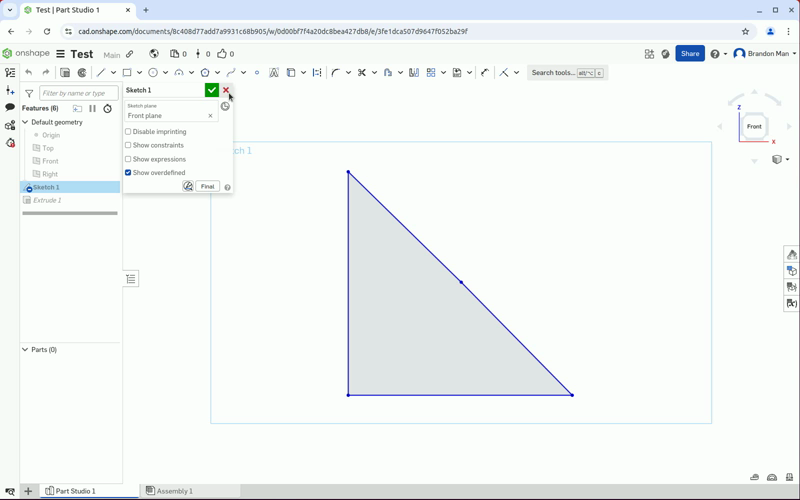
key(shift+s)
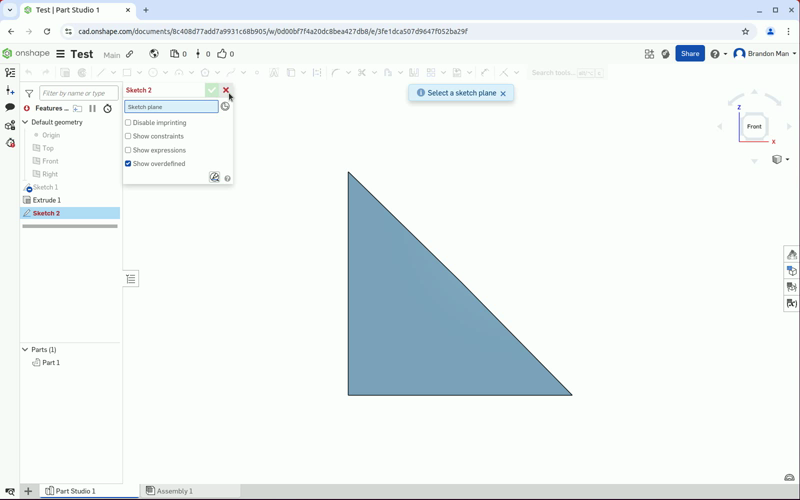
mouse_move(73, 163)
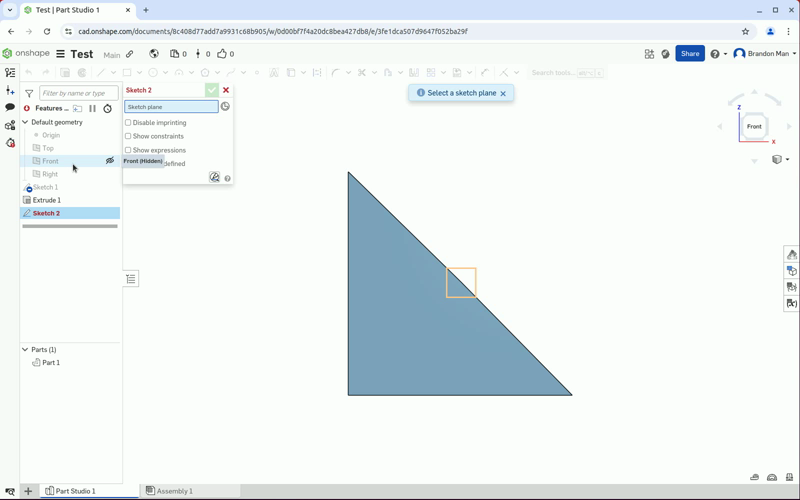
click(73, 163)
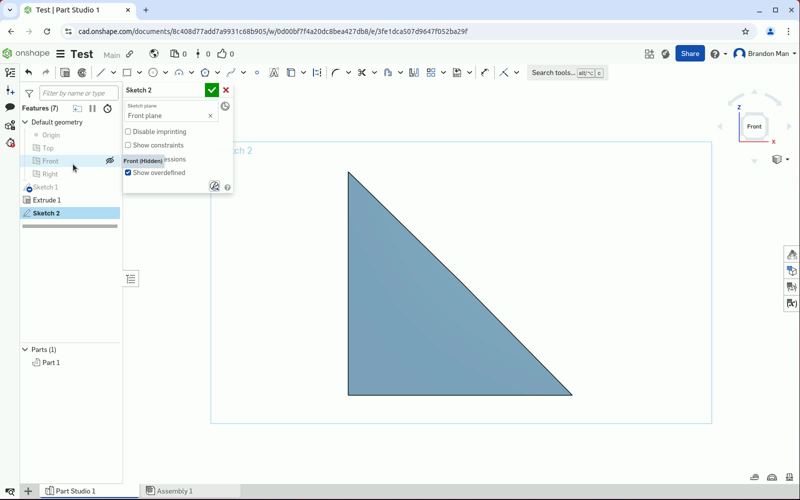
mouse_move(73, 352)
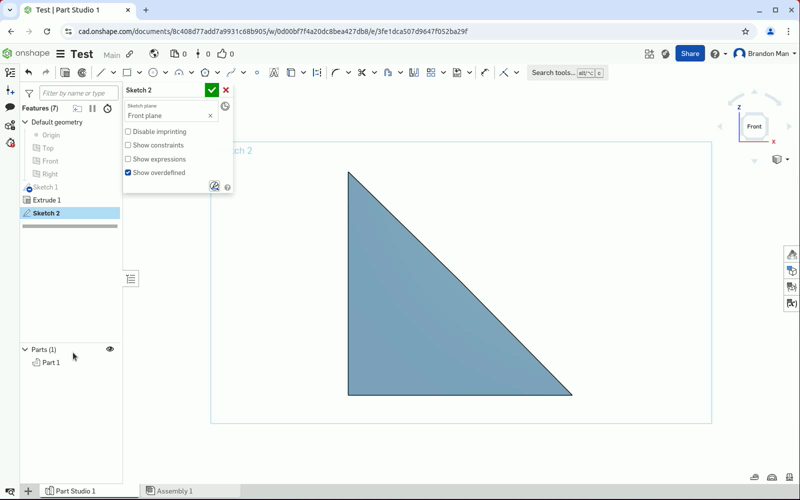
key(y)
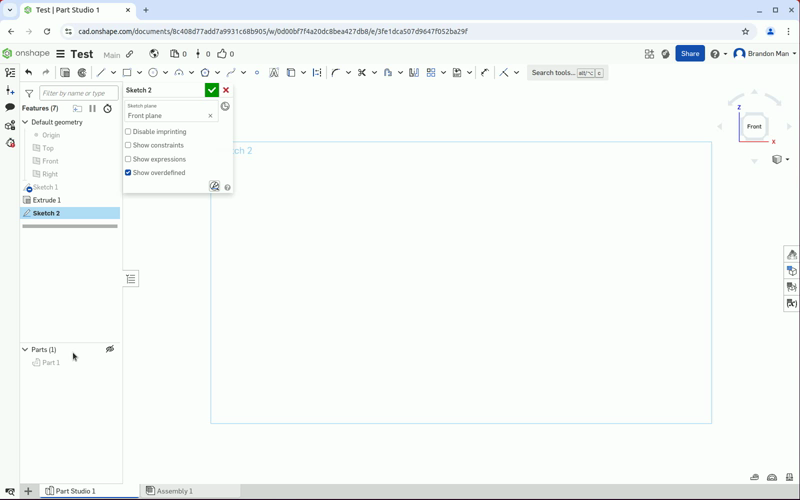
key(l)
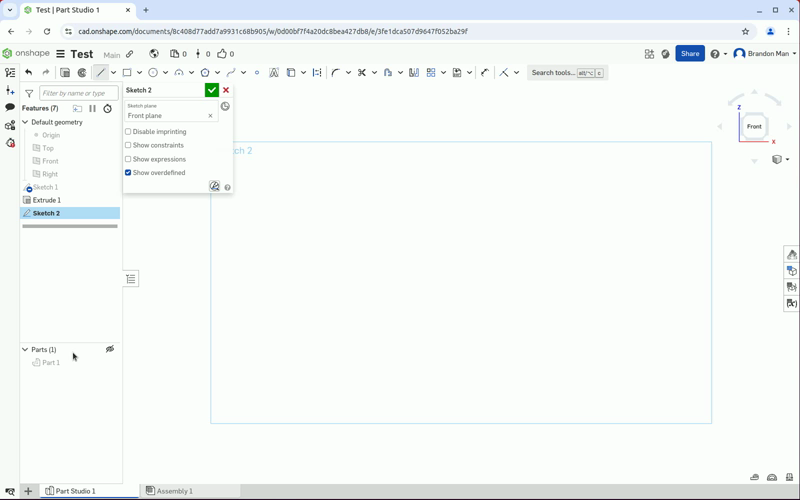
key_down(shift)
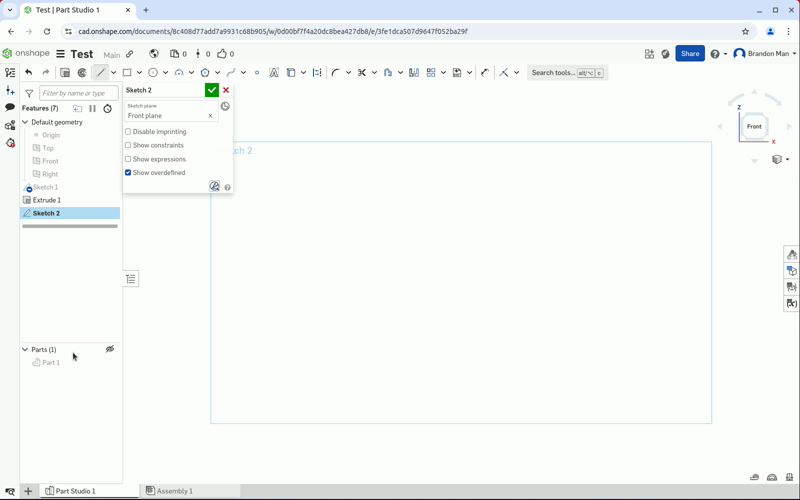
mouse_move(348, 170)
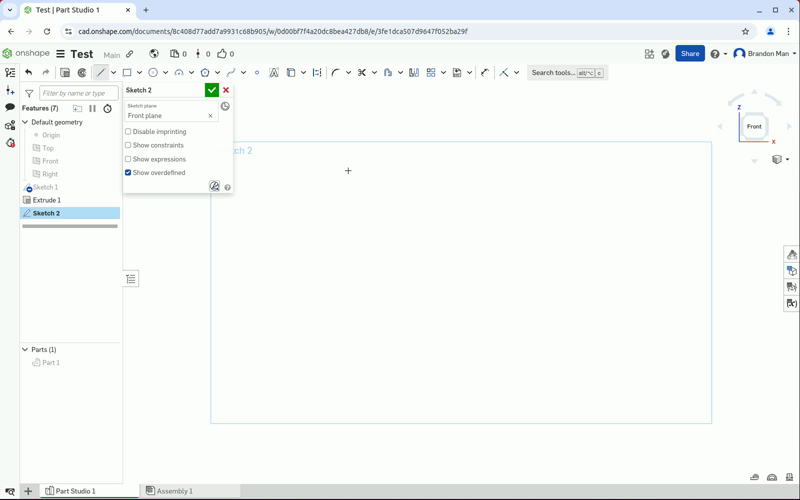
click(348, 170)
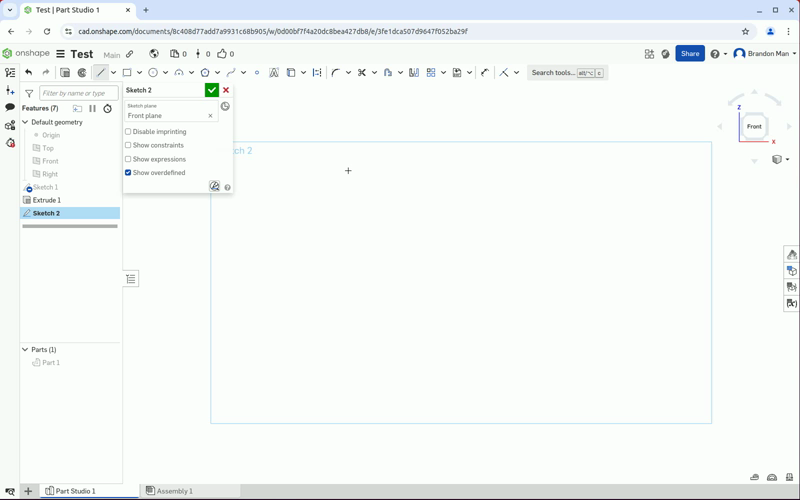
key_up(shift)
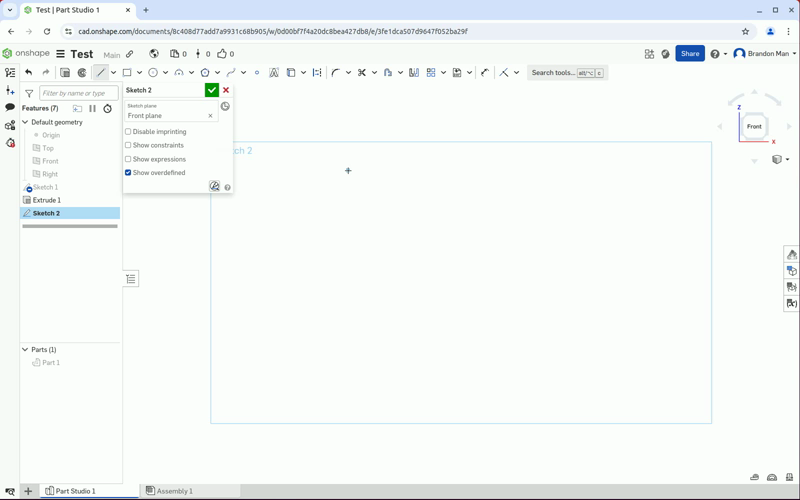
key_down(shift)
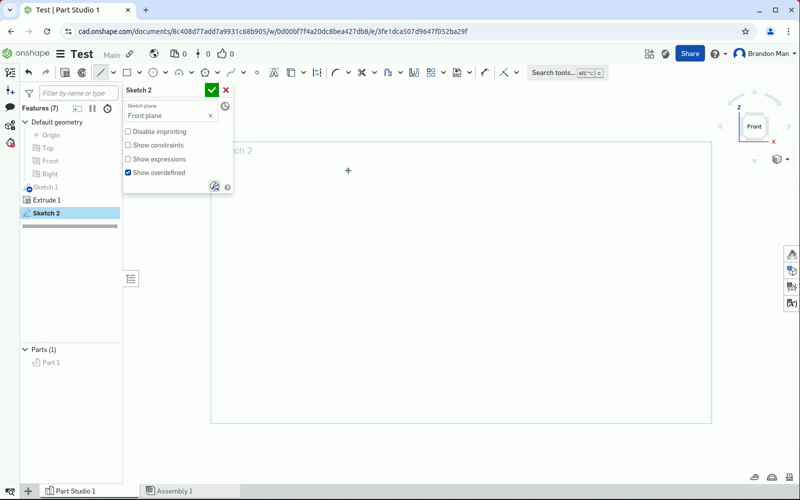
mouse_move(460, 282)
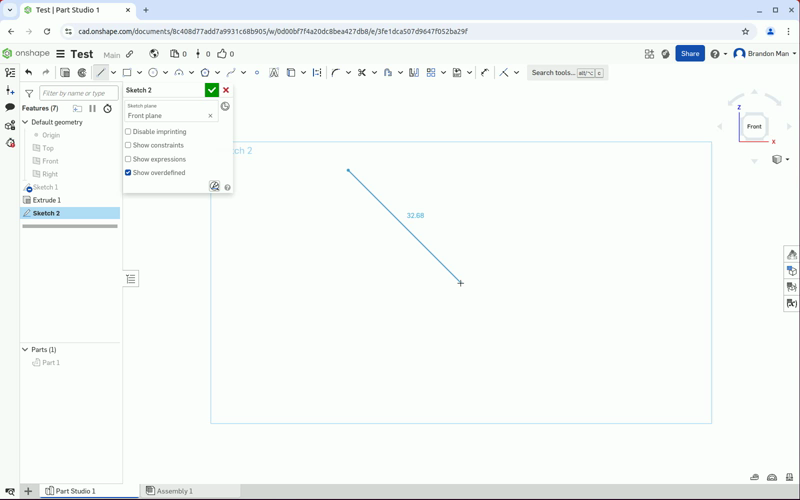
click(460, 282)
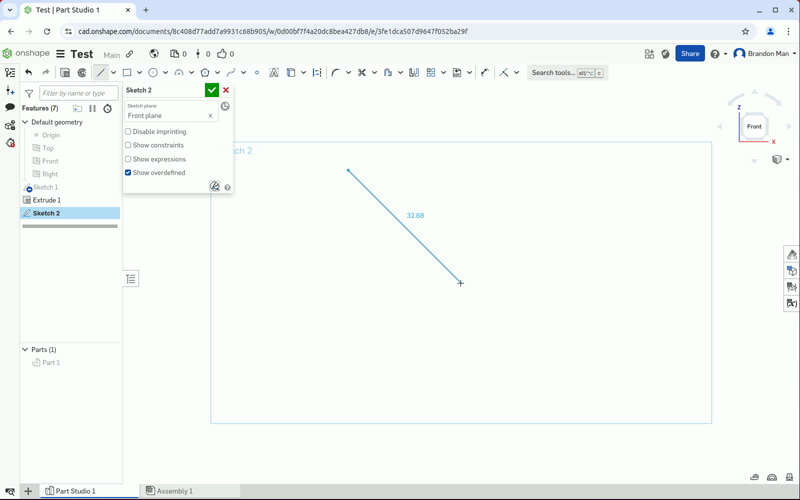
key_up(shift)
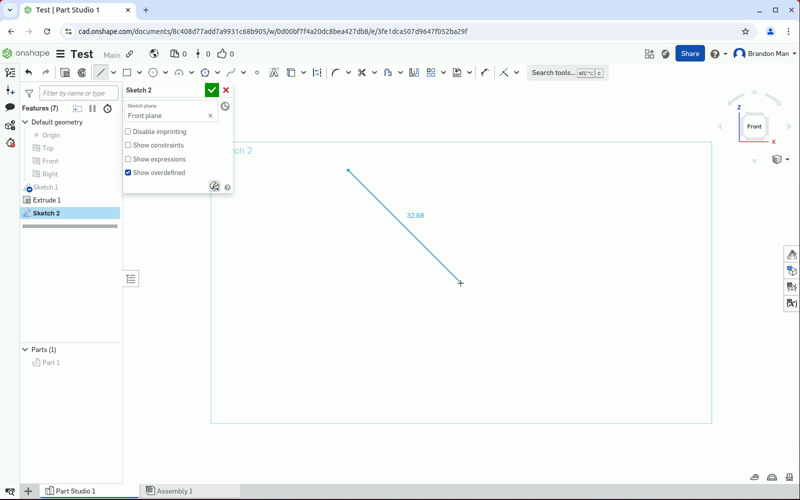
key_down(shift)
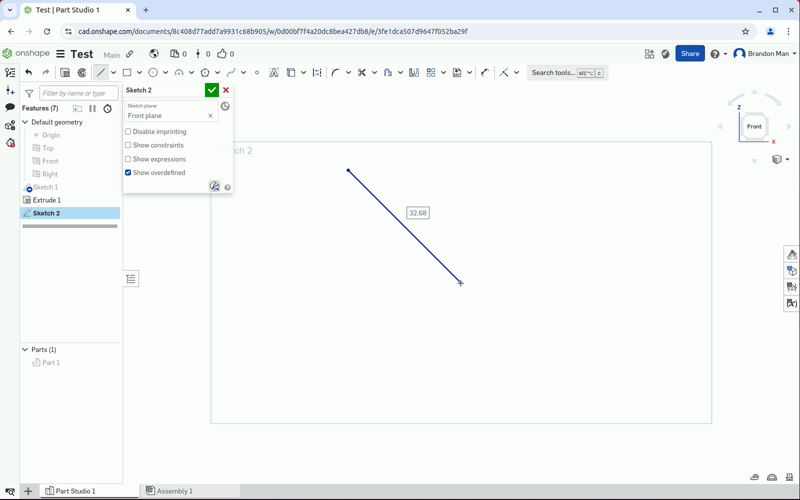
mouse_move(460, 170)
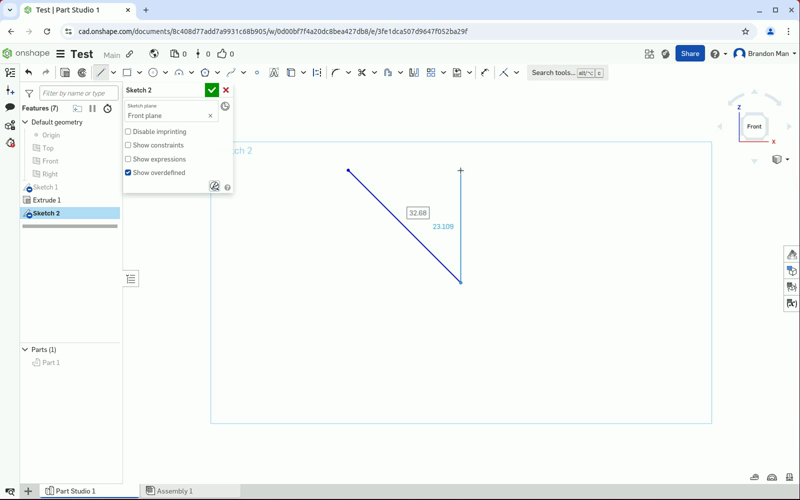
click(460, 170)
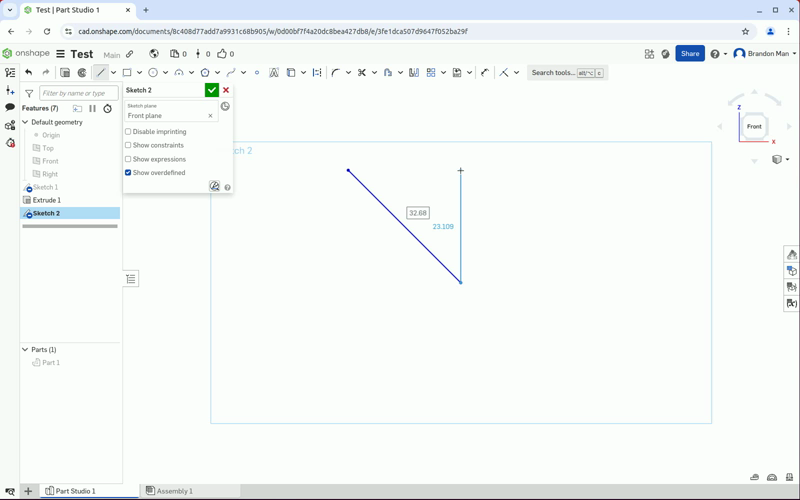
key_up(shift)
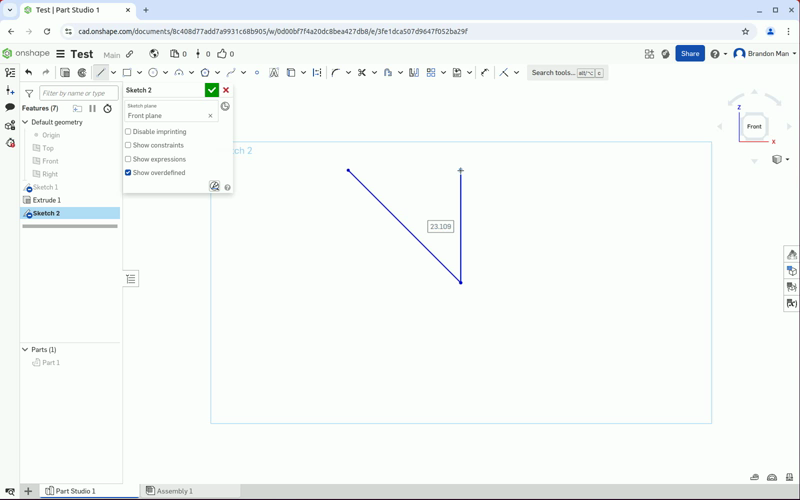
key_down(shift)
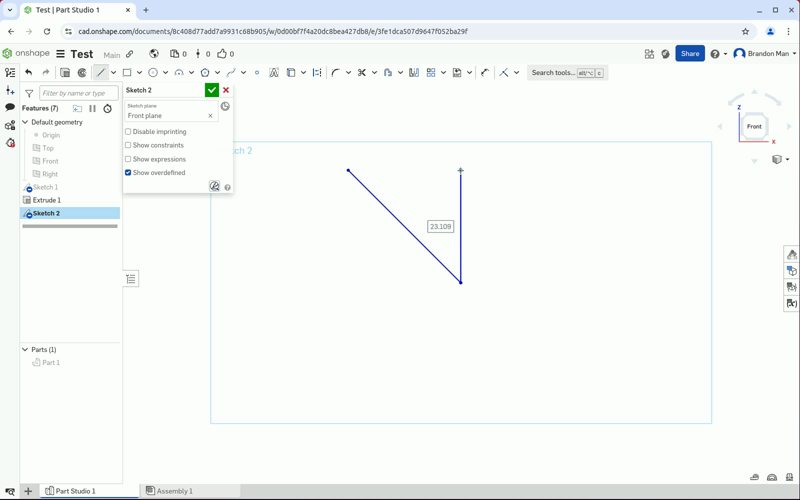
mouse_move(348, 170)
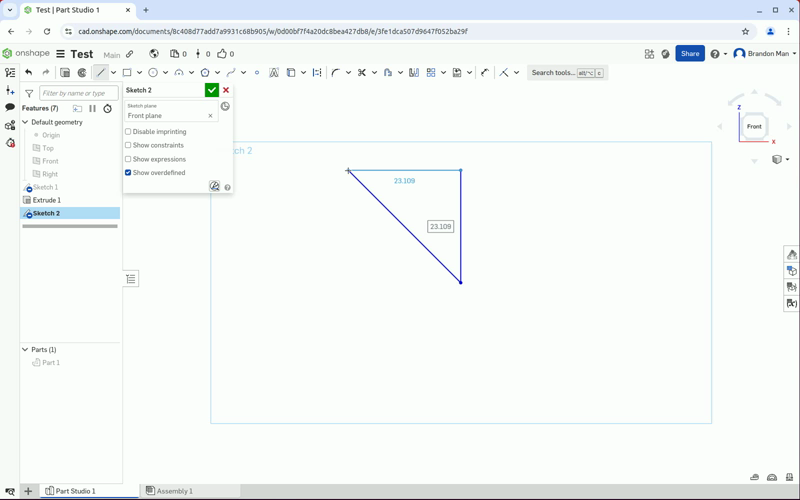
key_up(shift)
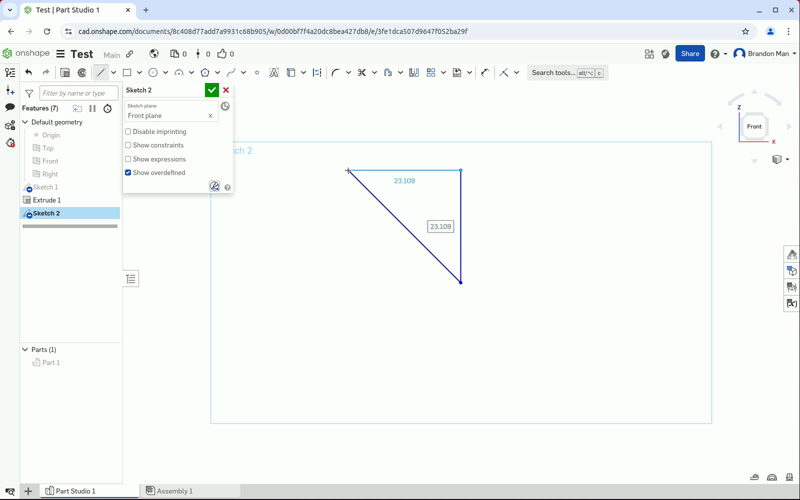
click(348, 170)
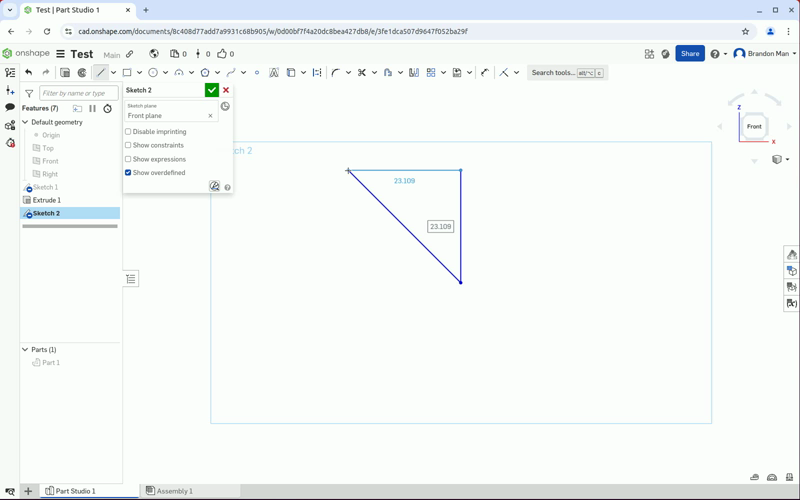
key(esc)
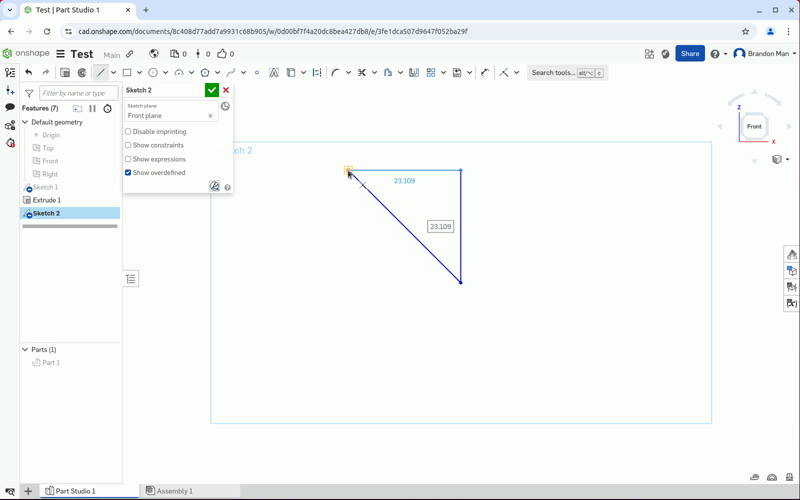
mouse_move(406, 201)
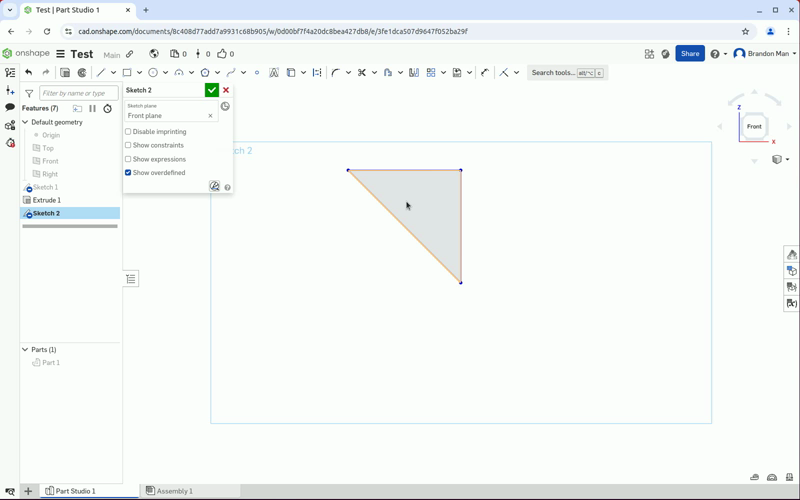
click(406, 201)
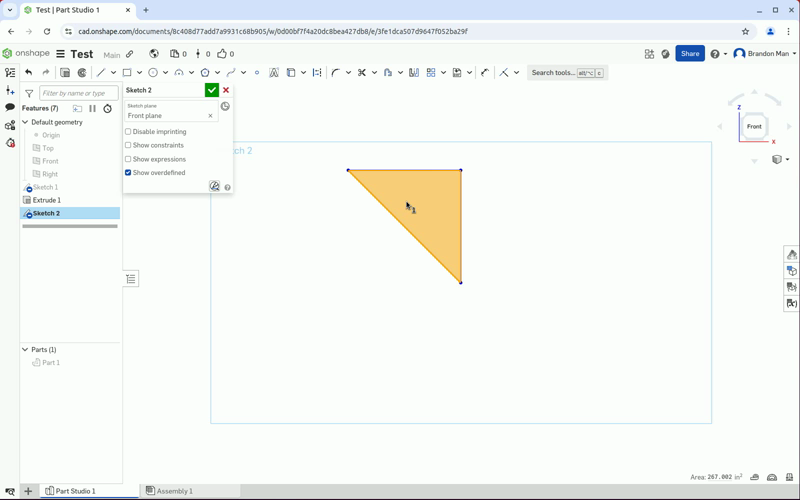
mouse_move(73, 352)
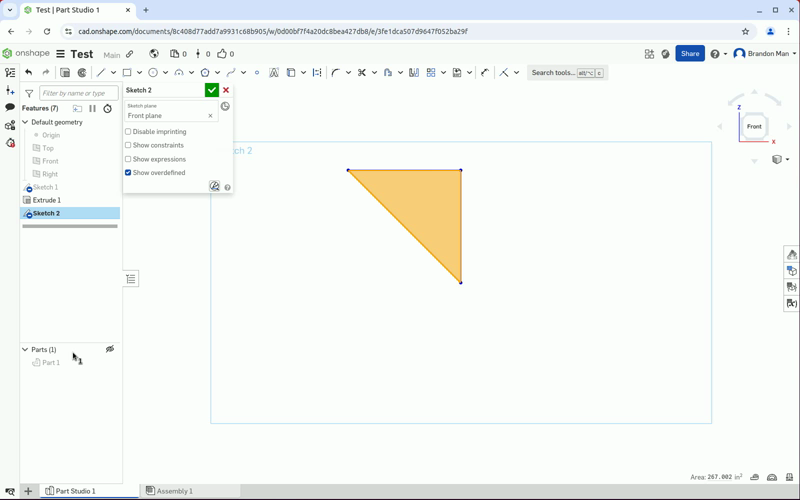
key(shift+y)
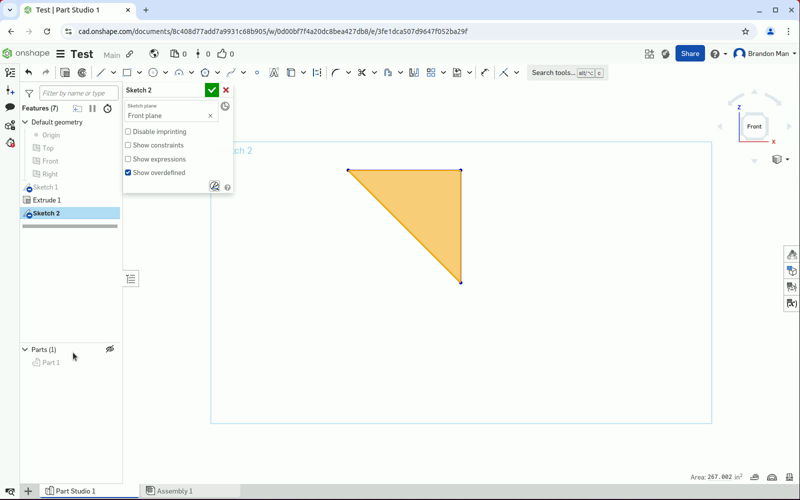
key(shift+e)
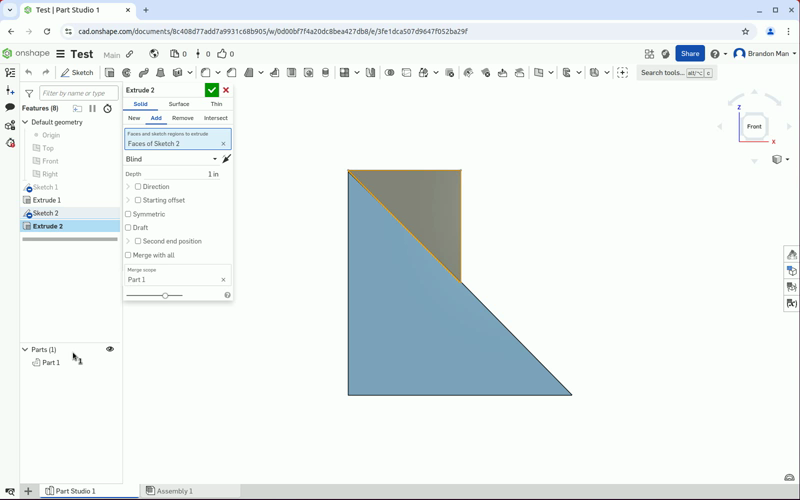
mouse_move(143, 106)
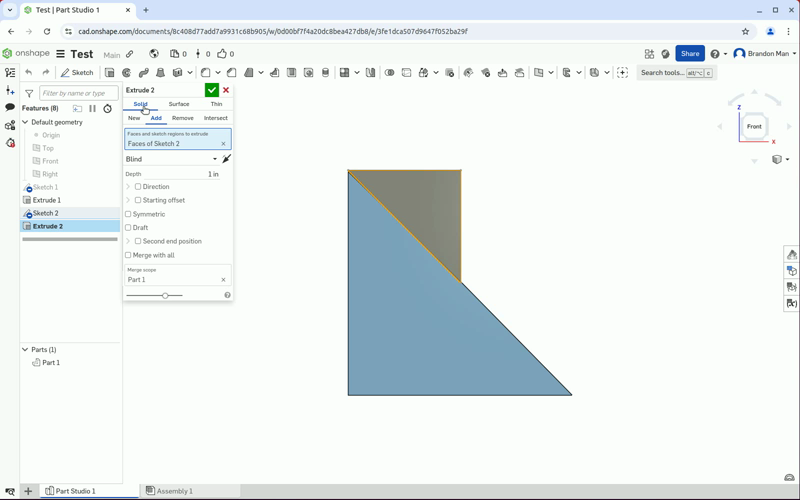
click(143, 106)
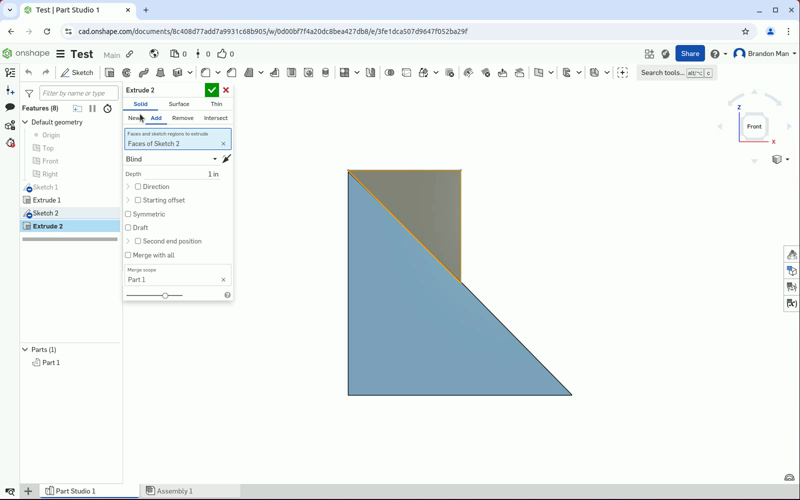
mouse_move(137, 120)
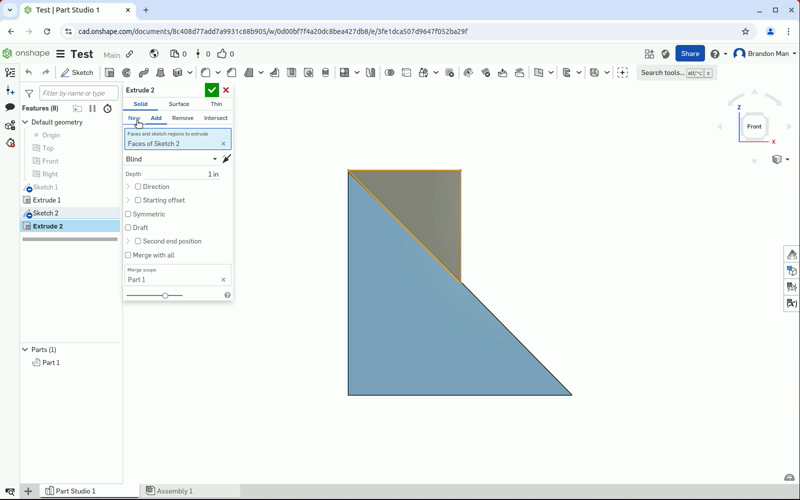
click(137, 120)
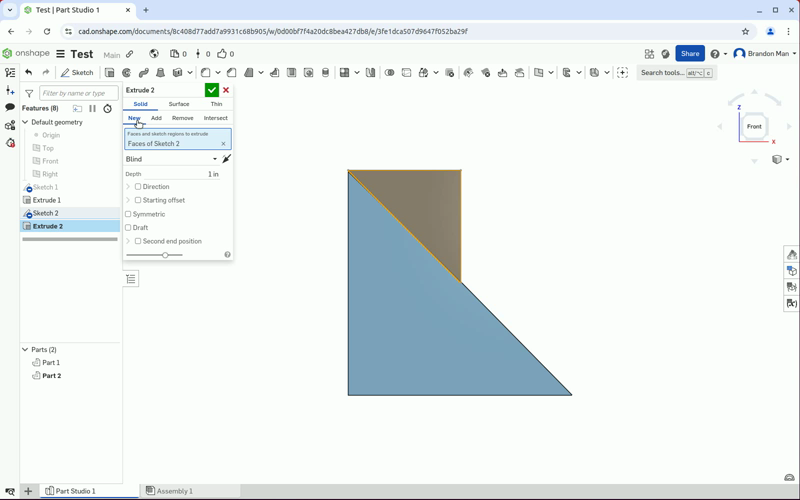
key(tab, 4)
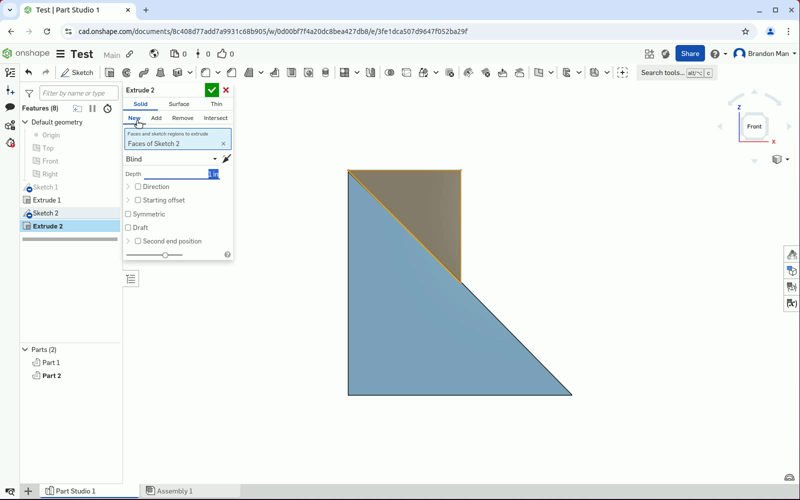
text(-23.108)
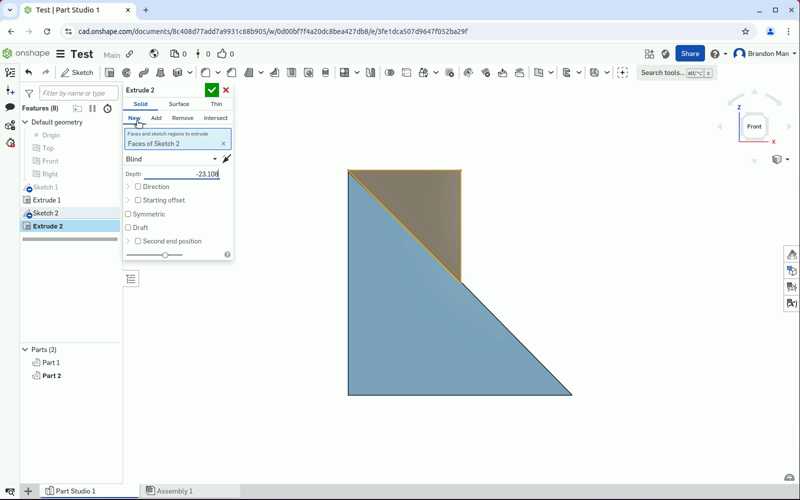
key(enter)
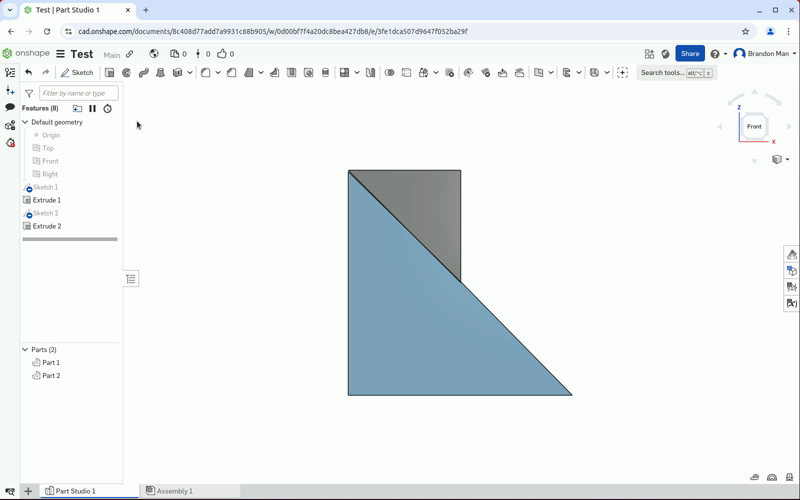
key(shift+h)
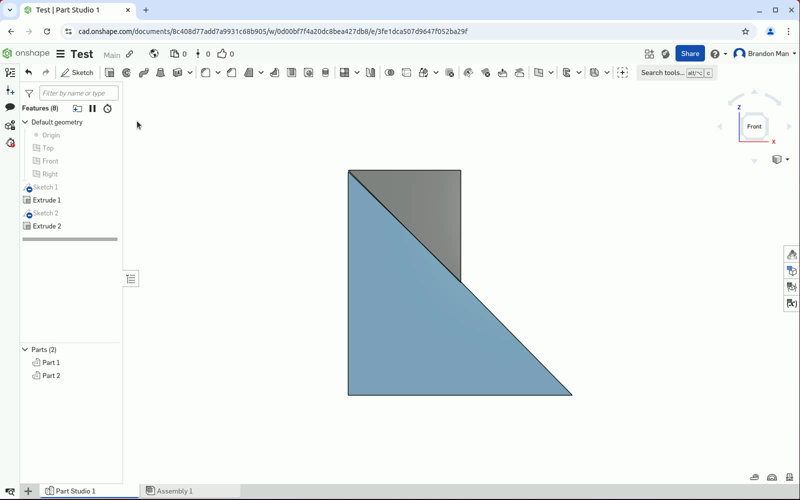
key(shift+h)
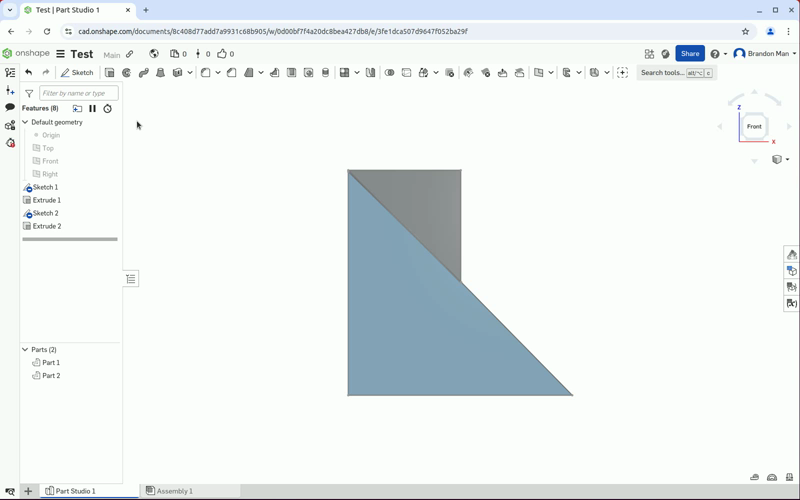
key(shift+7)
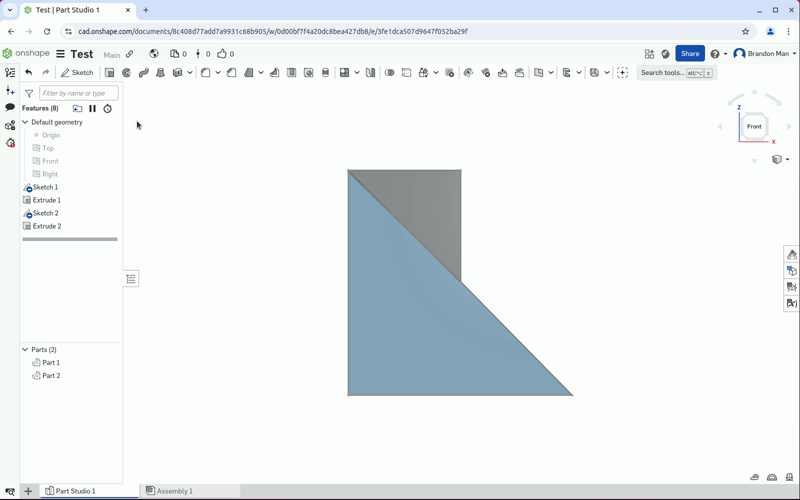
key(left, 2)
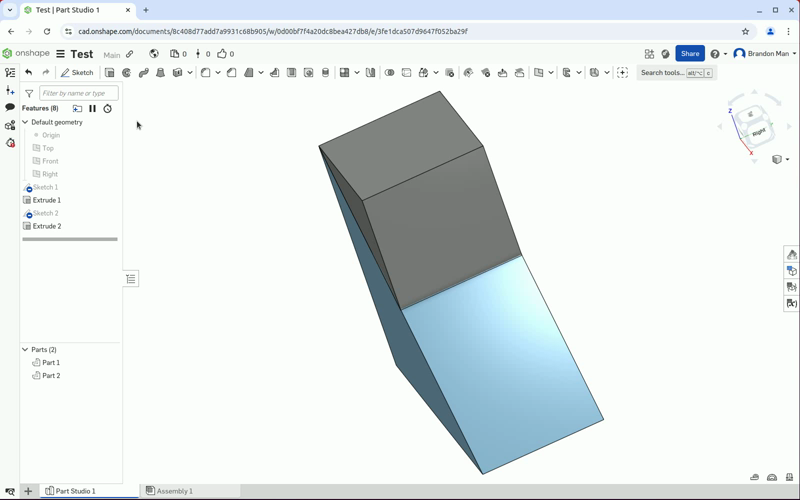
key(down, 2)
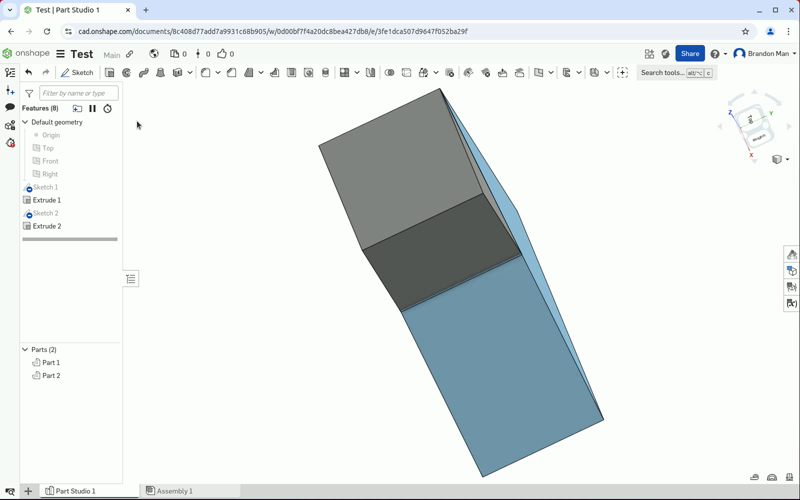
key(up, 2)
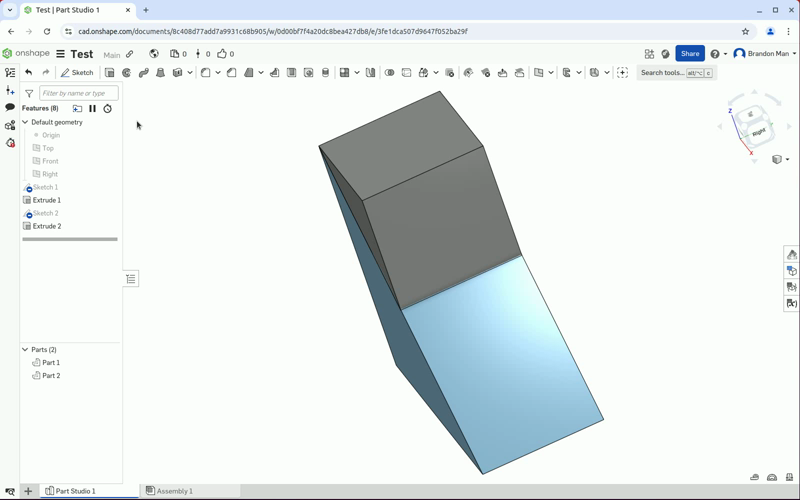
key(right, 2)
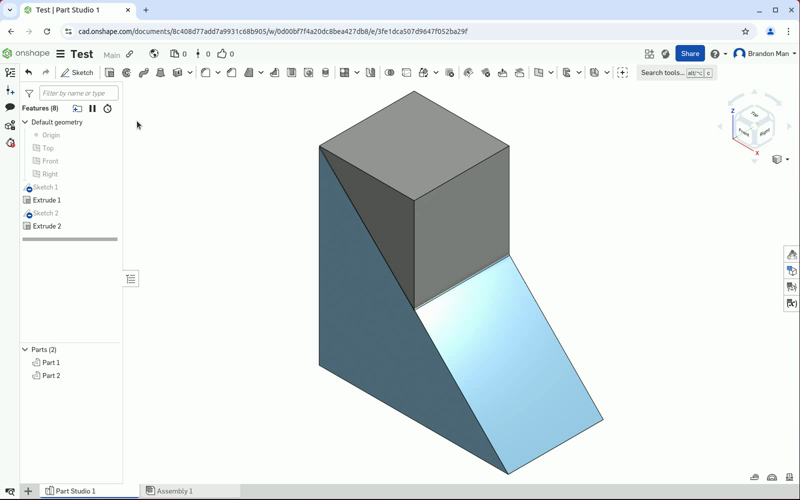
mouse_move(73, 189)
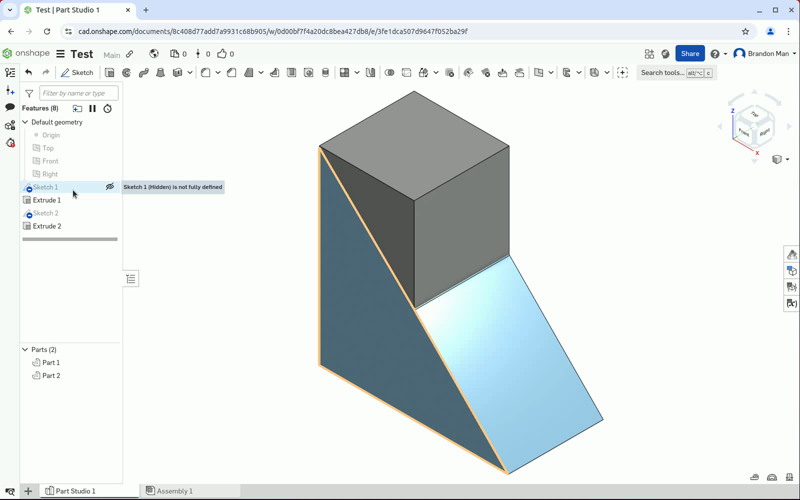
click(73, 189)